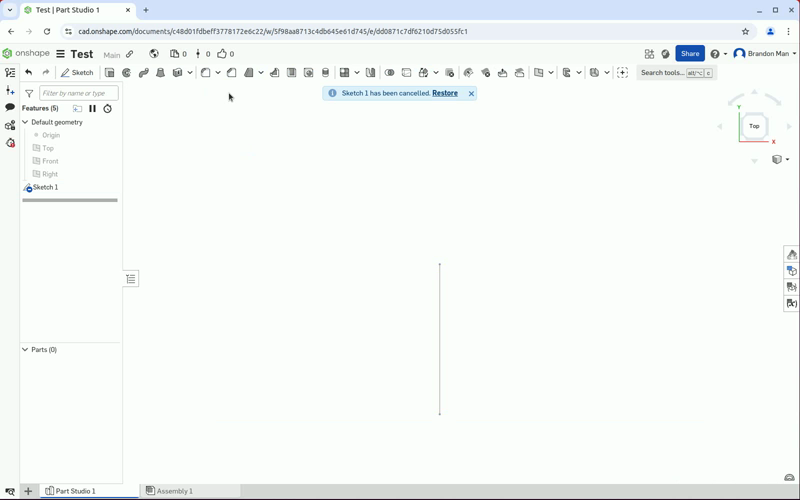
key(shift+h)
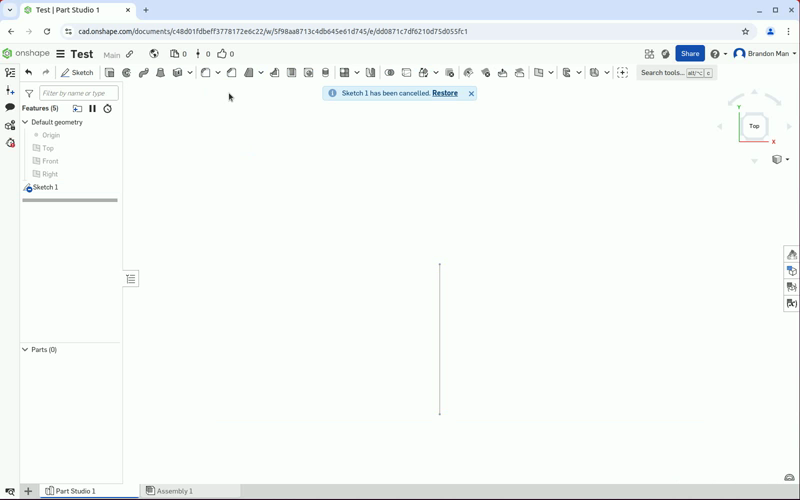
key(shift+s)
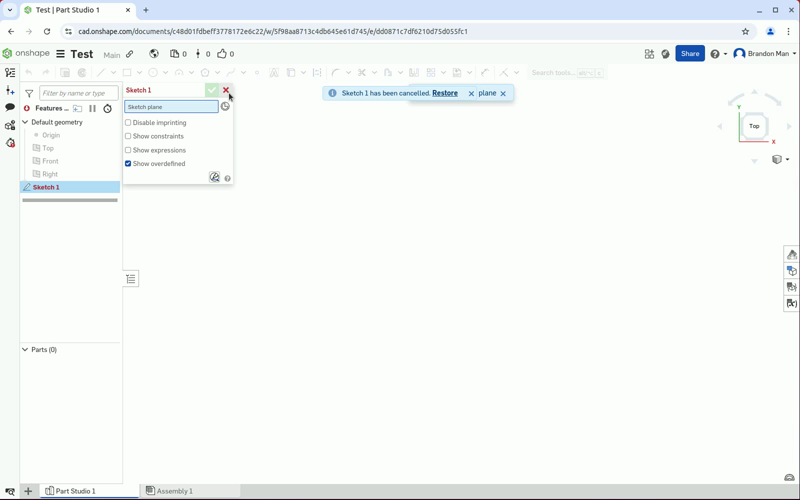
mouse_move(73, 150)
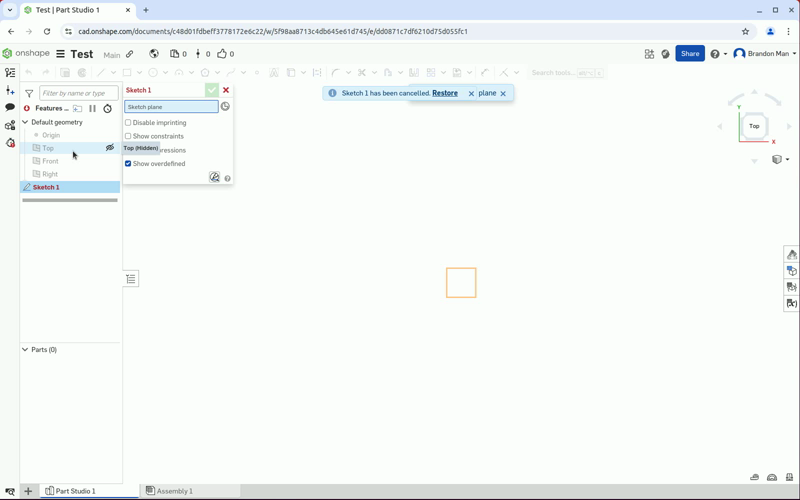
click(73, 150)
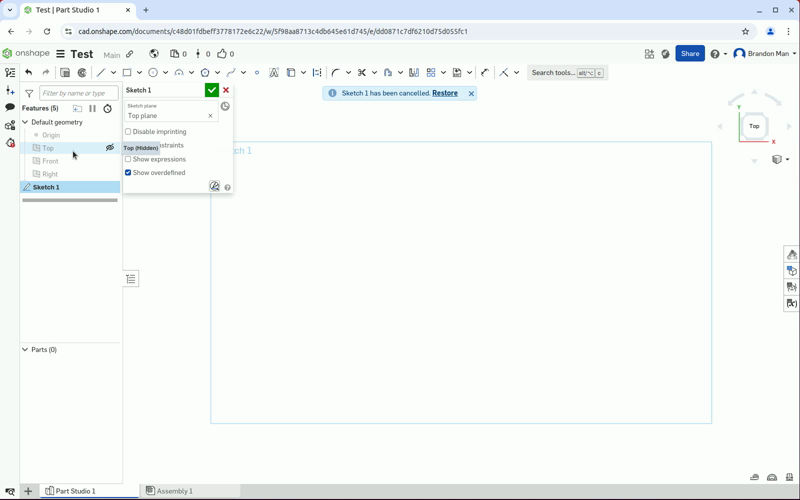
mouse_move(73, 352)
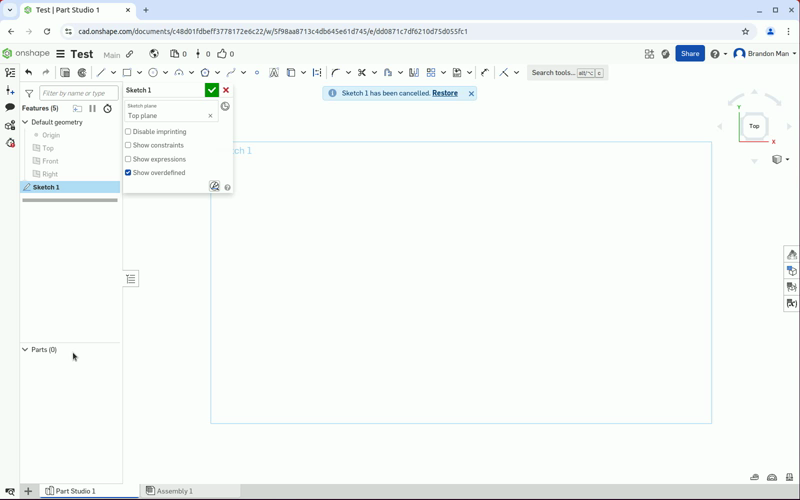
key(y)
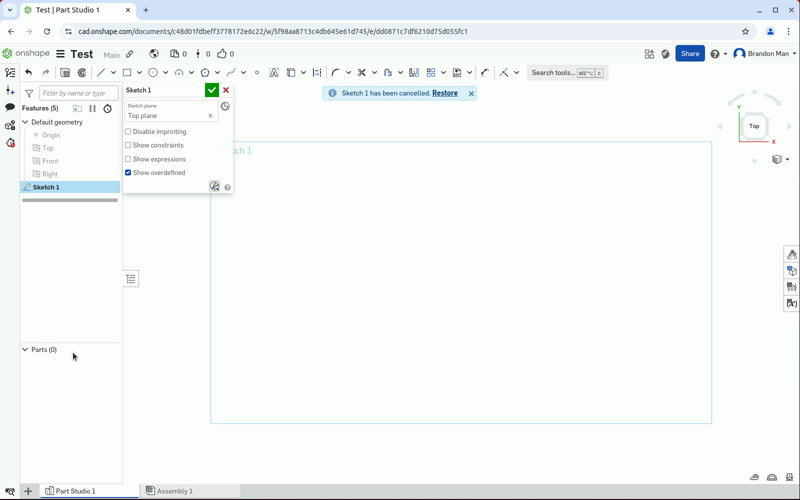
key(c)
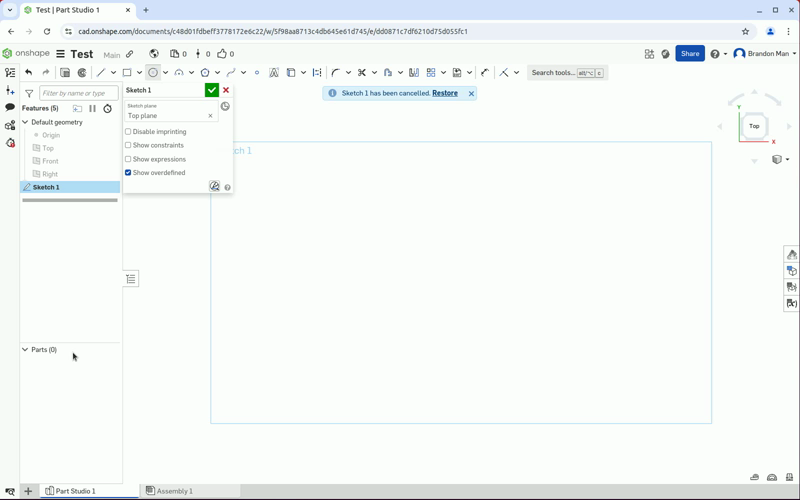
key_down(shift)
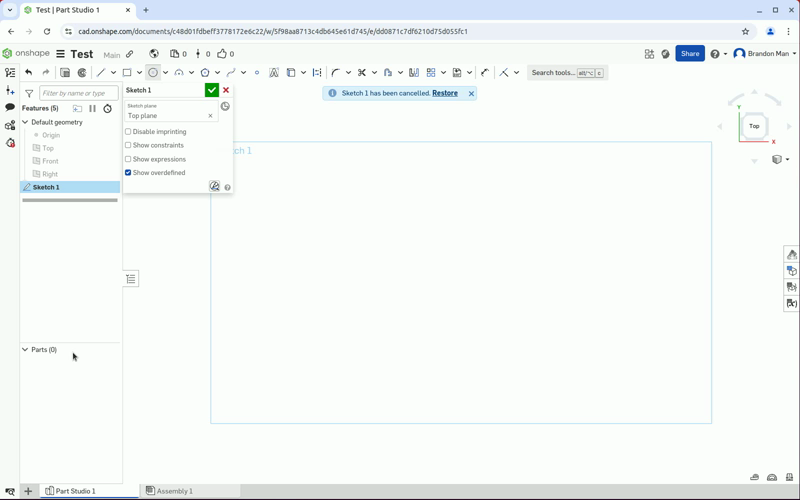
mouse_move(461, 282)
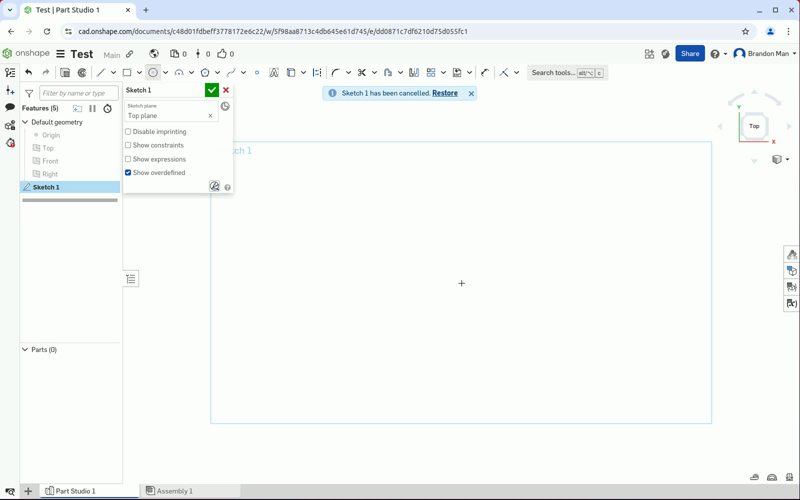
click(461, 282)
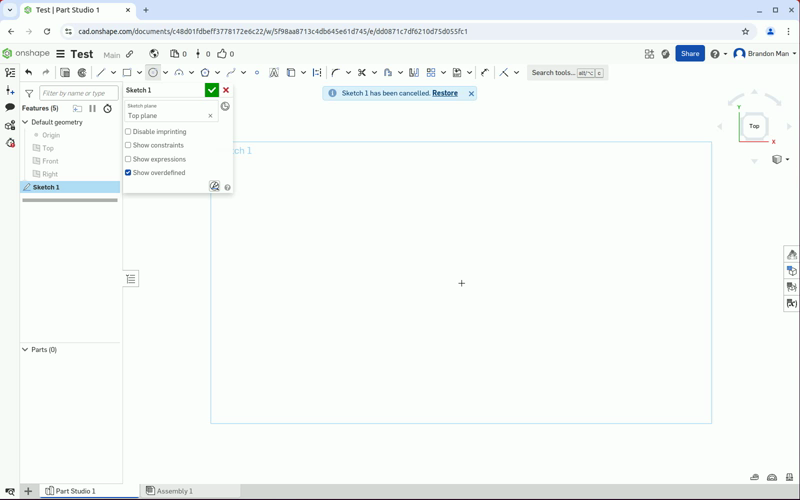
key_up(shift)
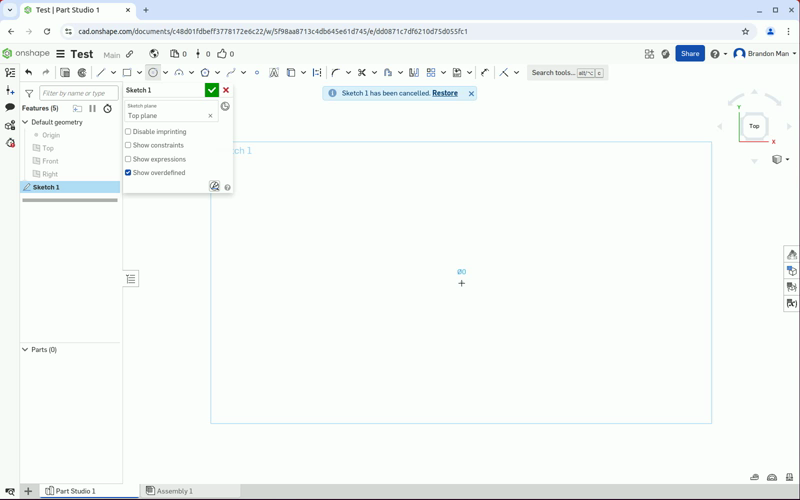
mouse_move(507, 282)
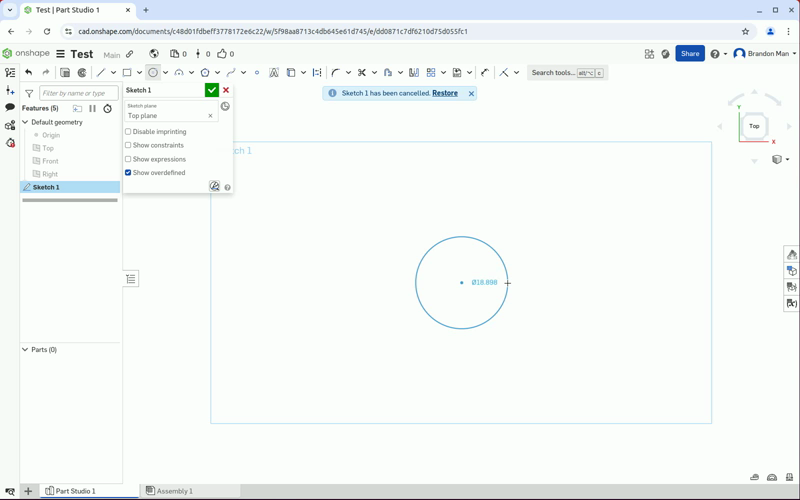
click(507, 282)
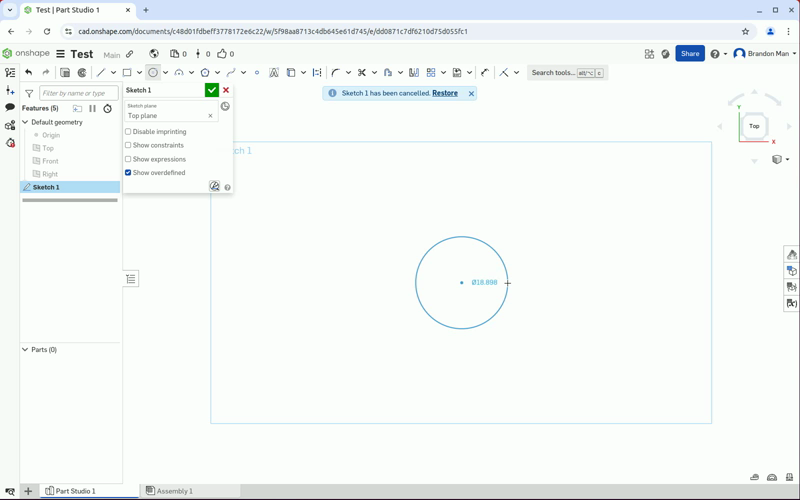
key(esc)
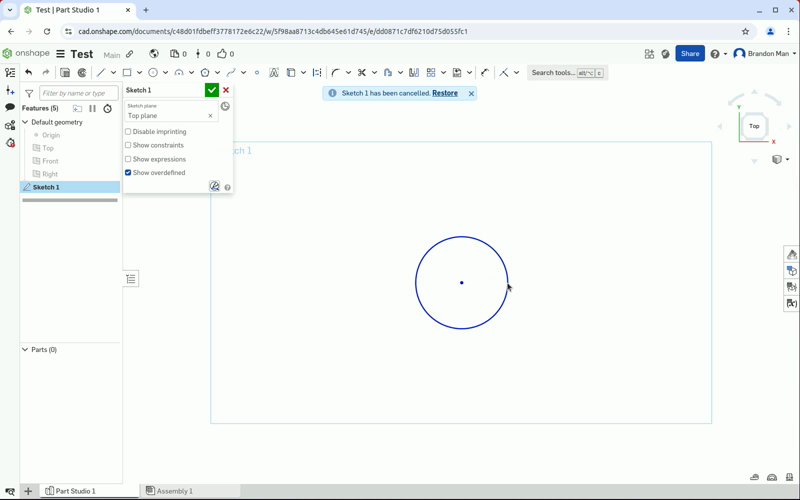
mouse_move(458, 298)
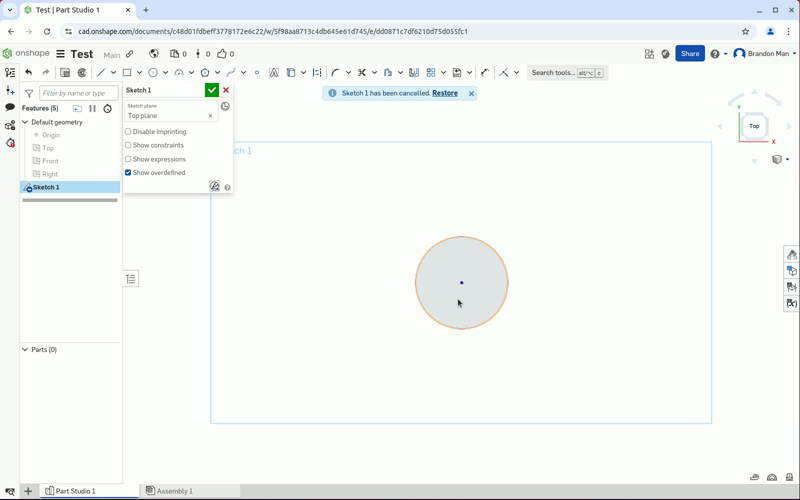
click(458, 298)
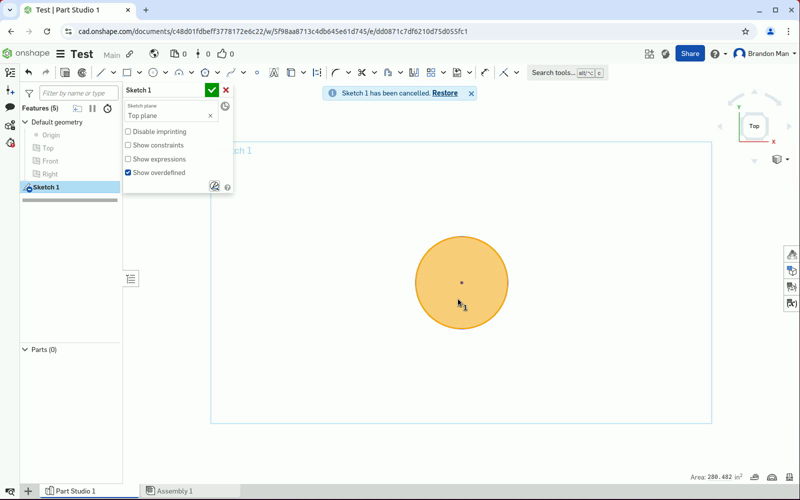
mouse_move(73, 352)
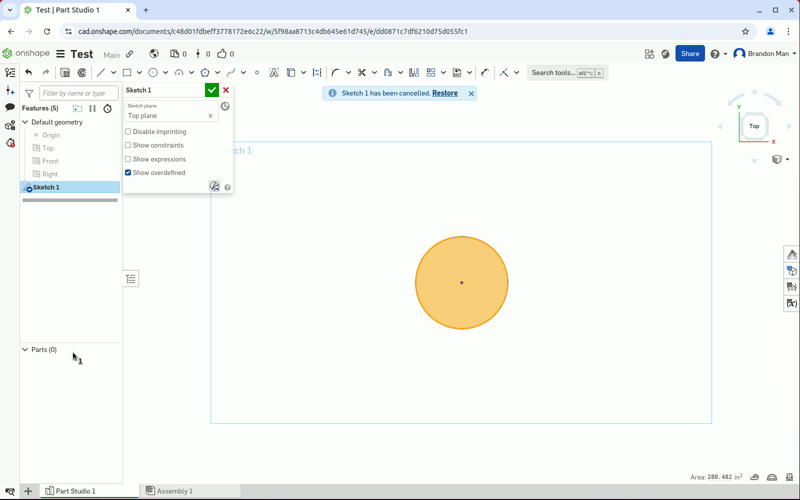
key(shift+y)
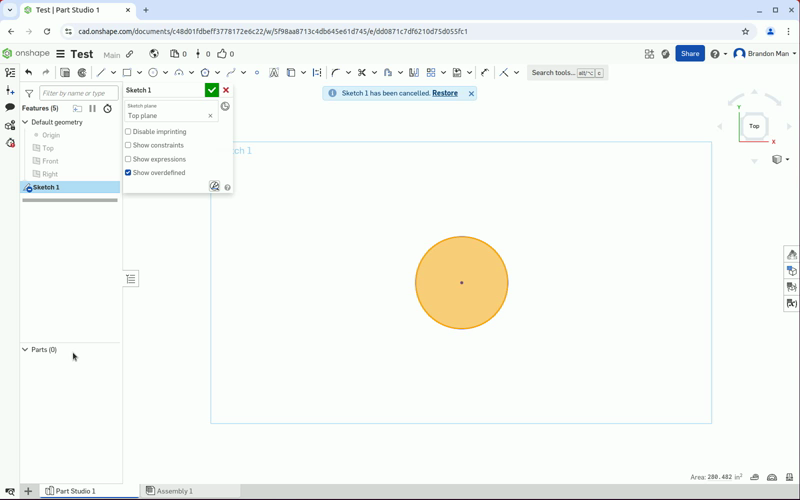
key(shift+e)
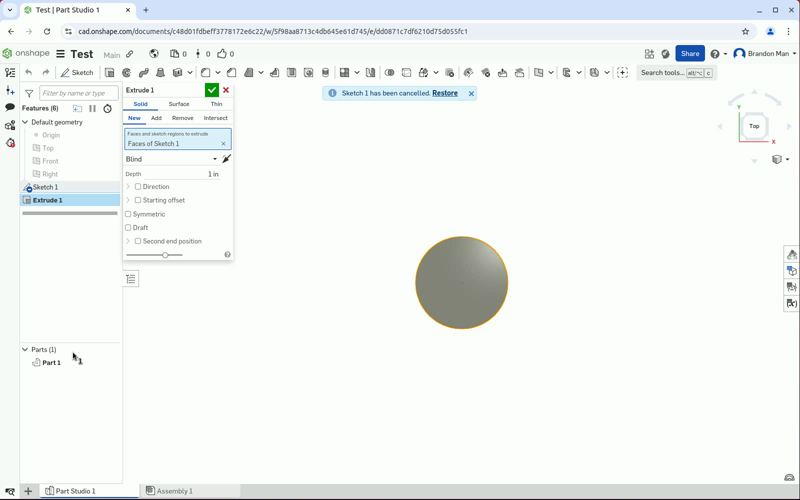
mouse_move(143, 106)
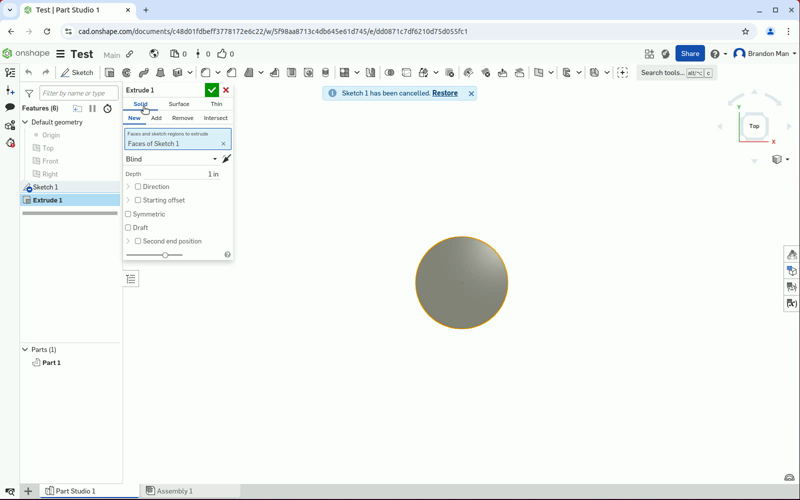
click(143, 106)
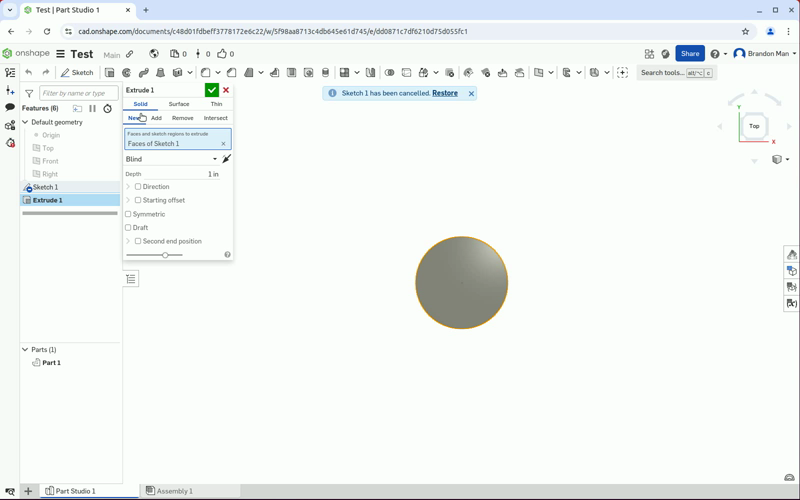
mouse_move(137, 120)
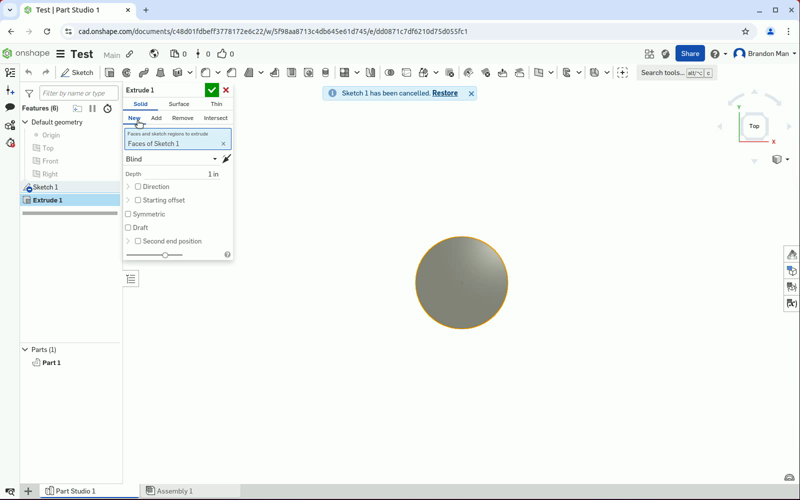
click(137, 120)
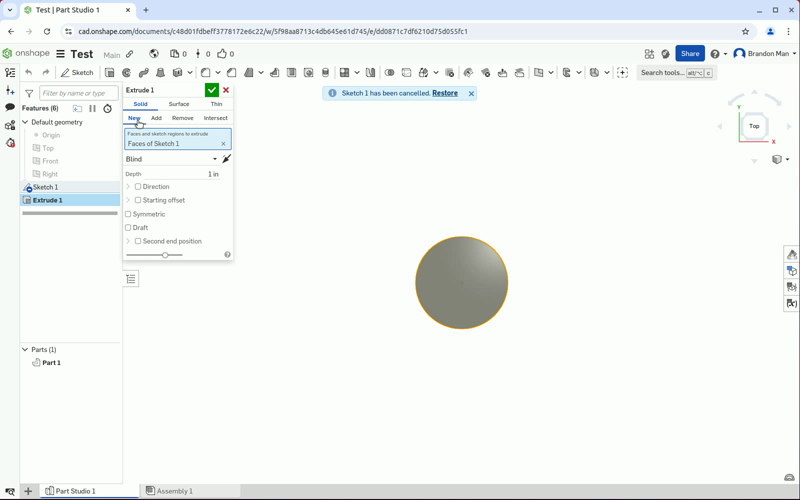
key(tab, 4)
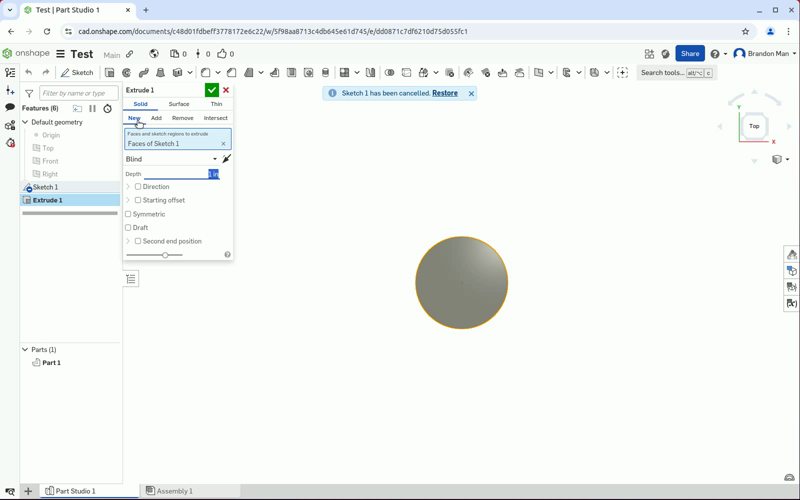
text(46.216)
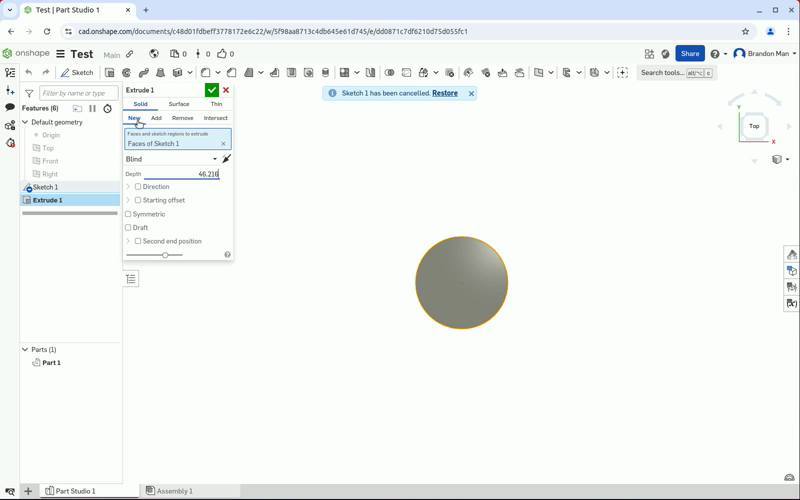
key(tab, 3)
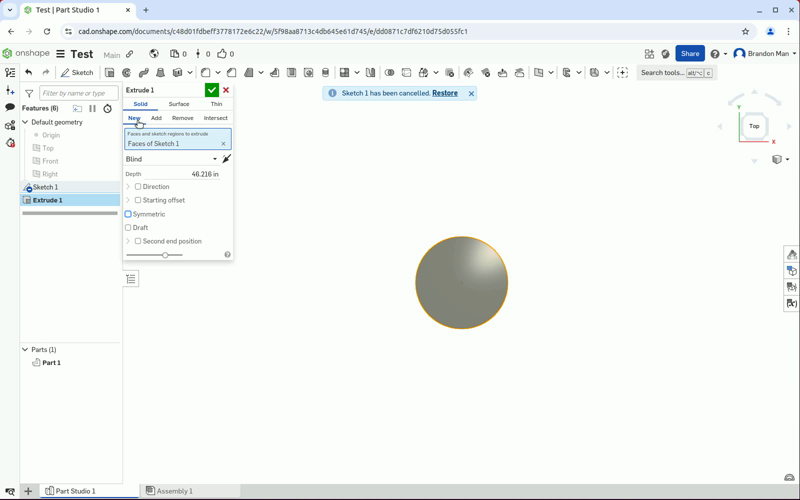
key(space)
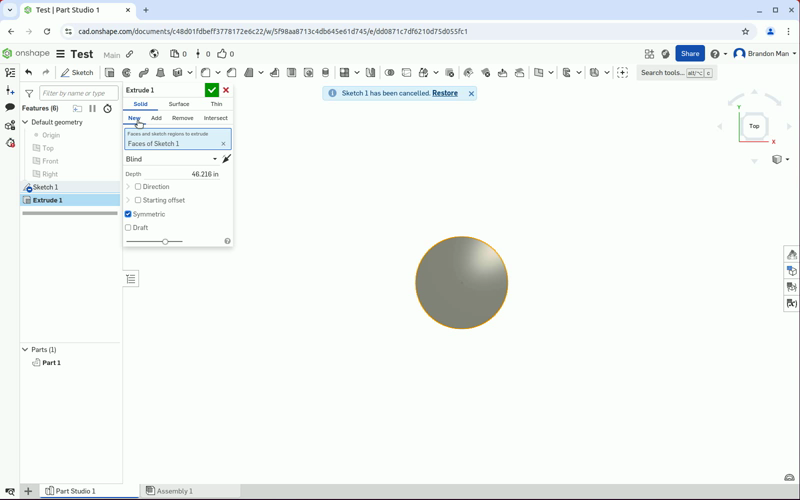
key(enter)
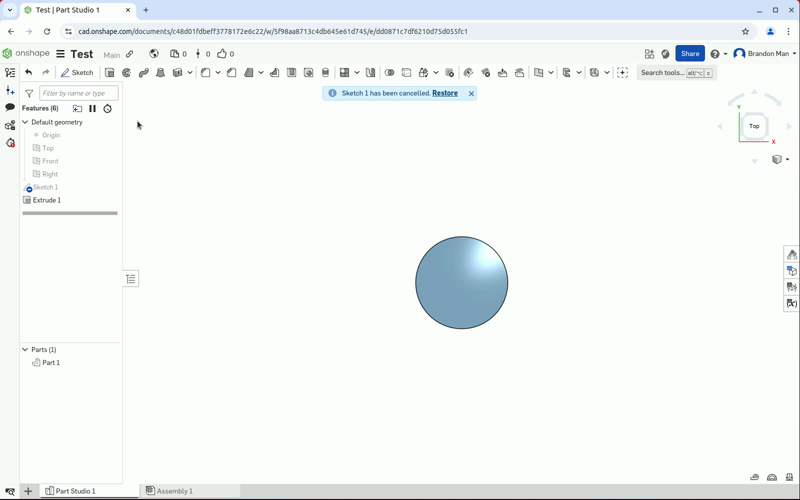
key(shift+h)
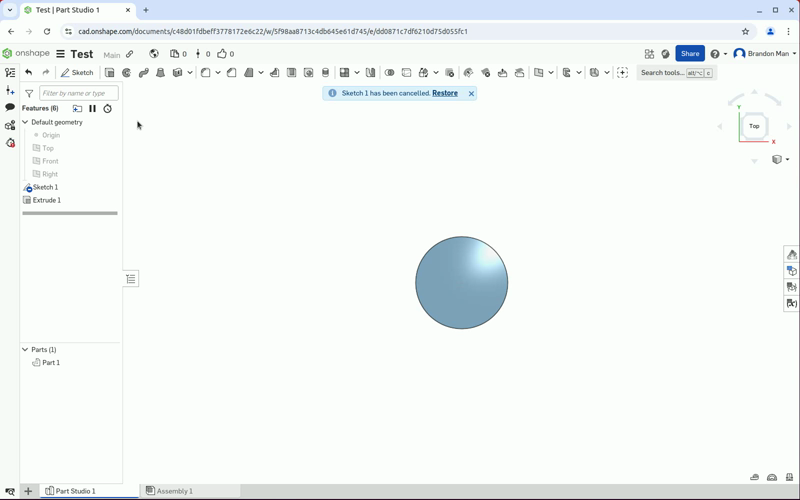
key(shift+h)
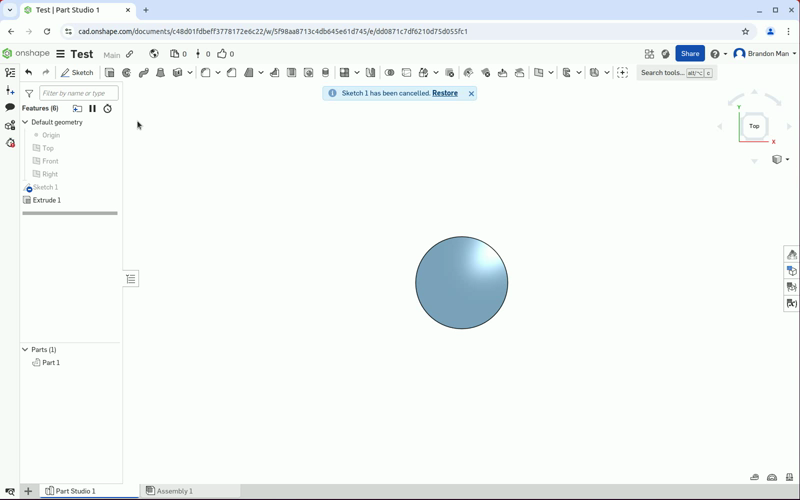
mouse_move(73, 189)
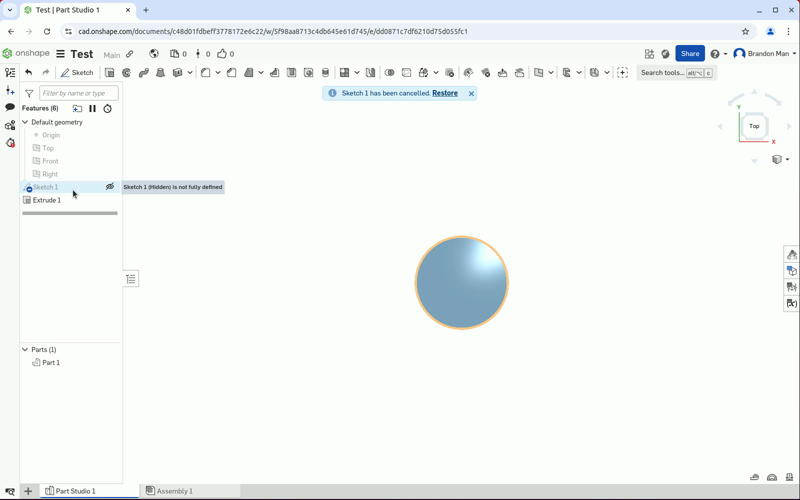
click(73, 189)
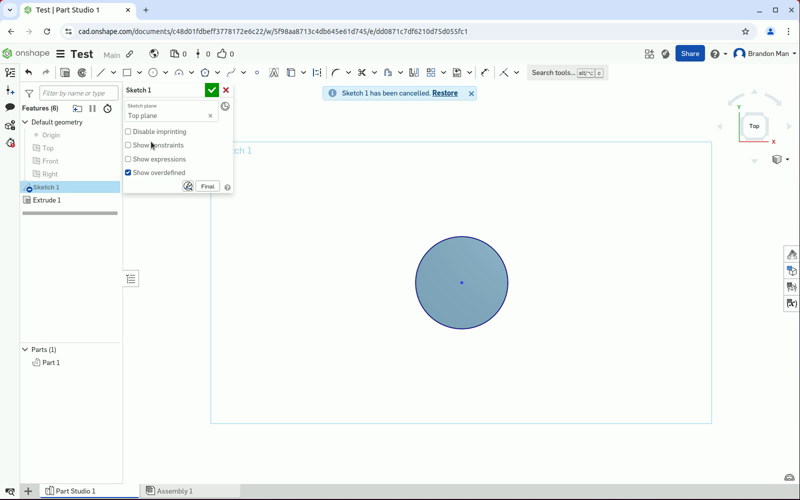
mouse_move(229, 92)
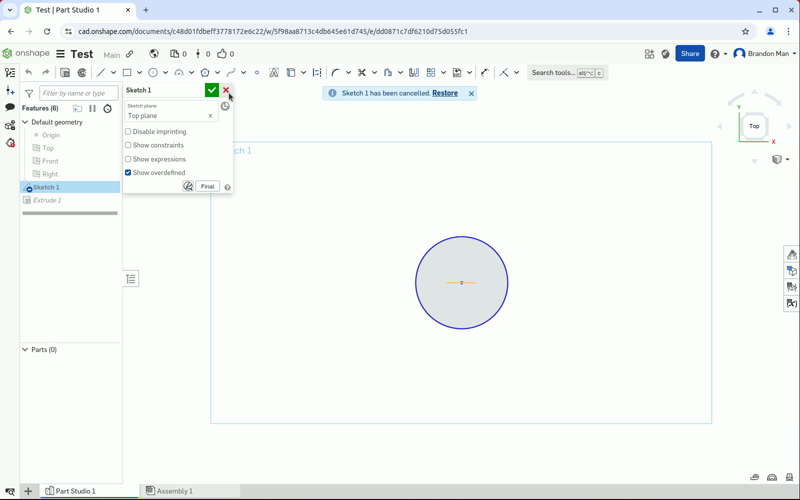
click(229, 92)
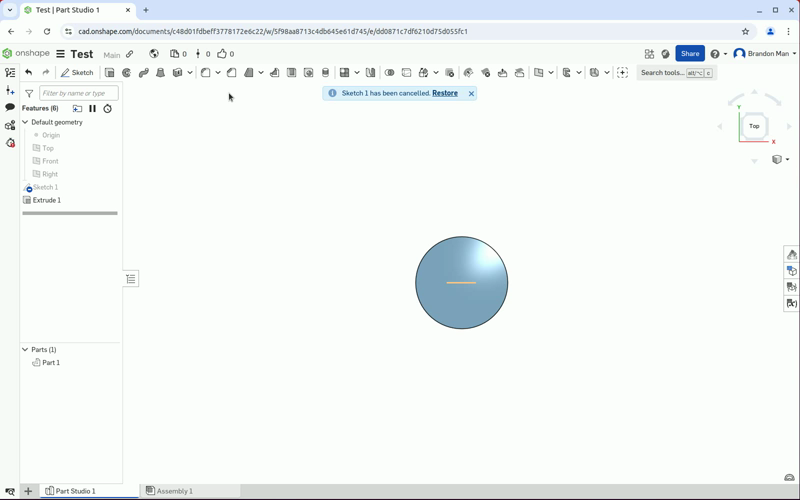
mouse_move(73, 352)
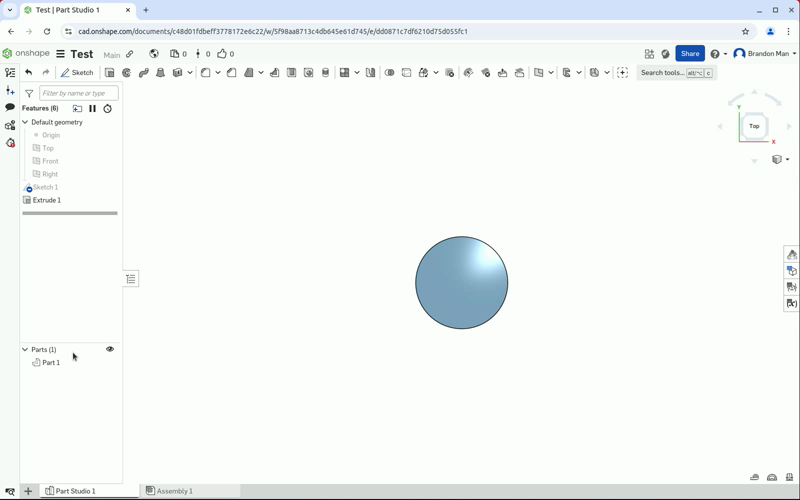
key(y)
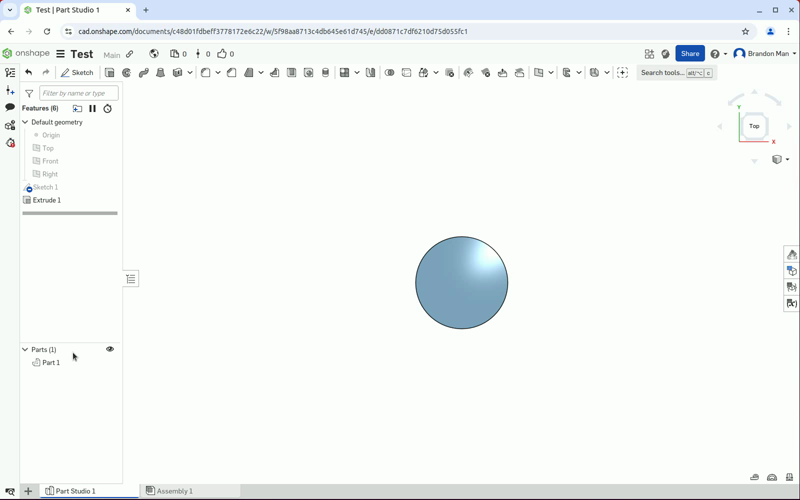
key(shift+p)
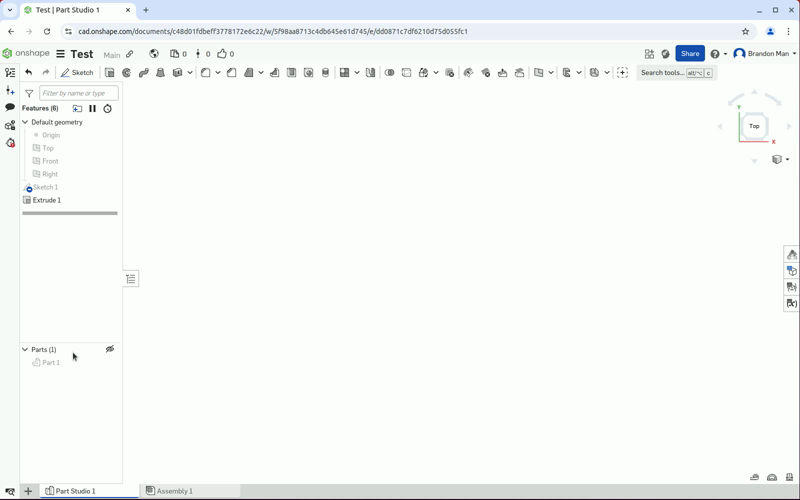
key(space)
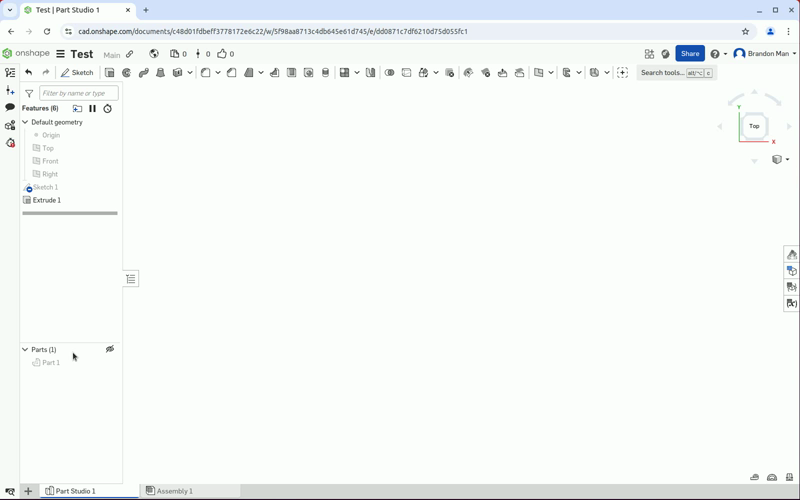
key_down(shift)
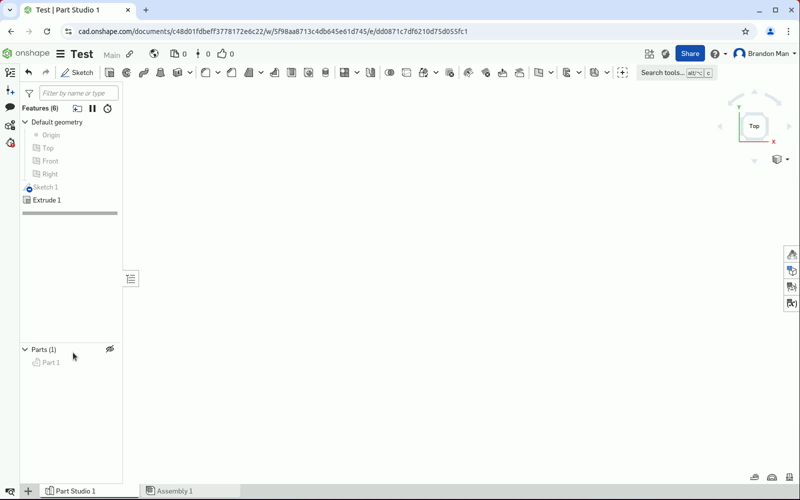
key(up)
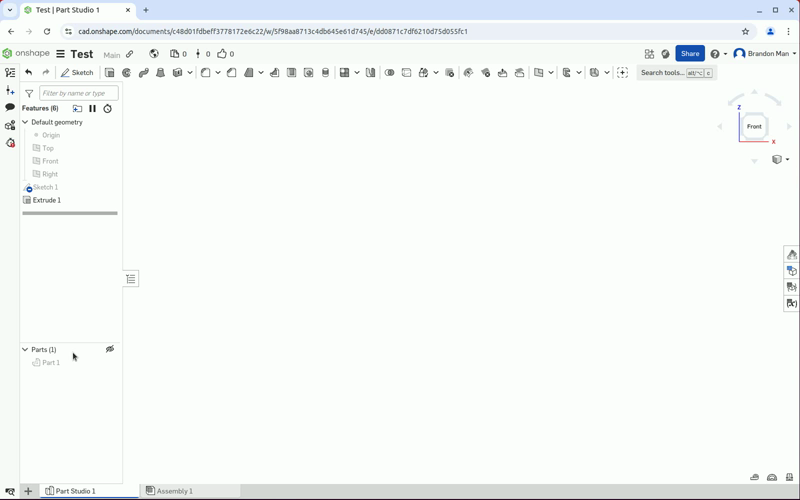
key_up(shift)
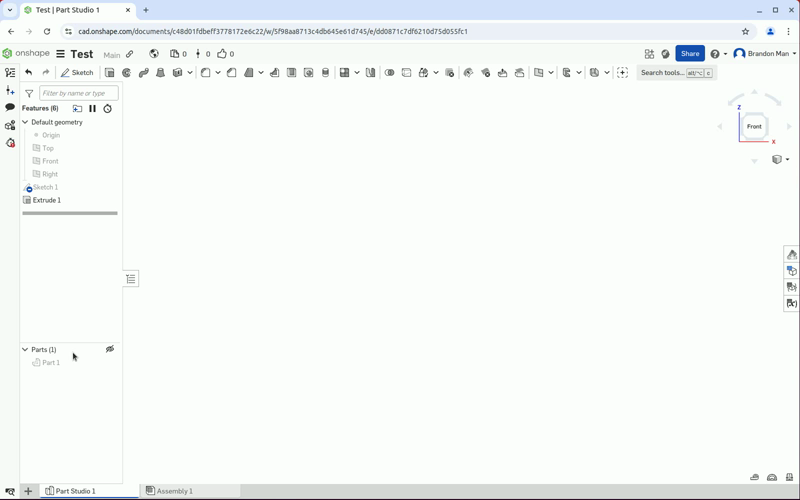
mouse_move(73, 352)
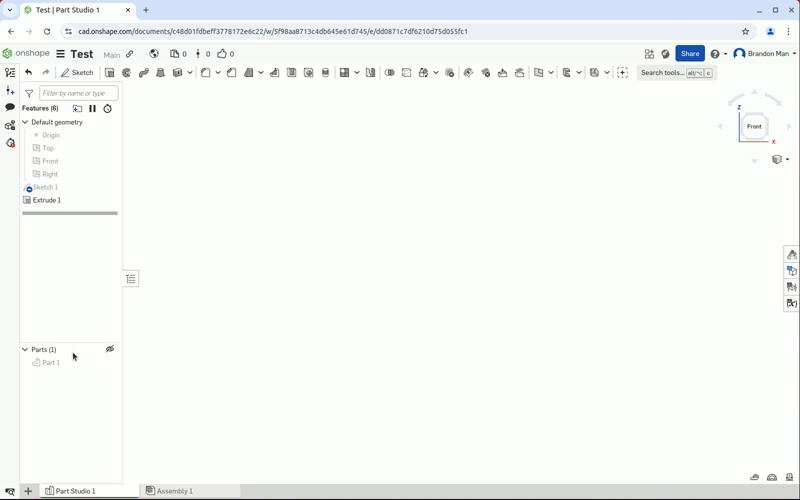
key(shift+y)
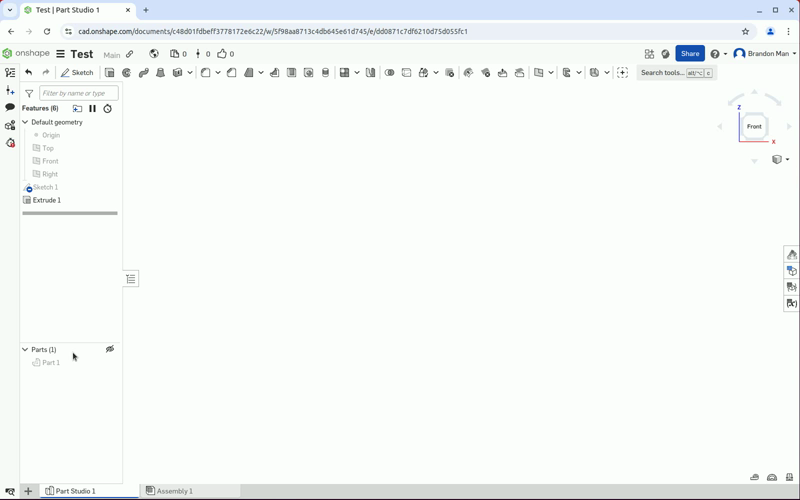
key(shift+s)
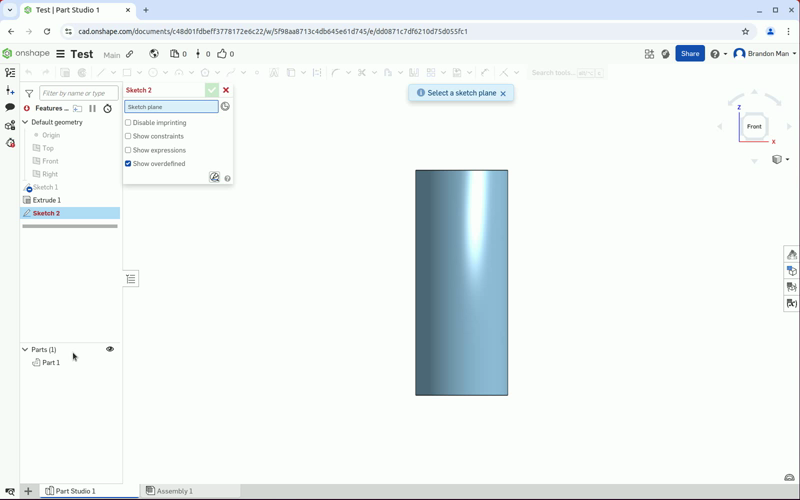
mouse_move(73, 163)
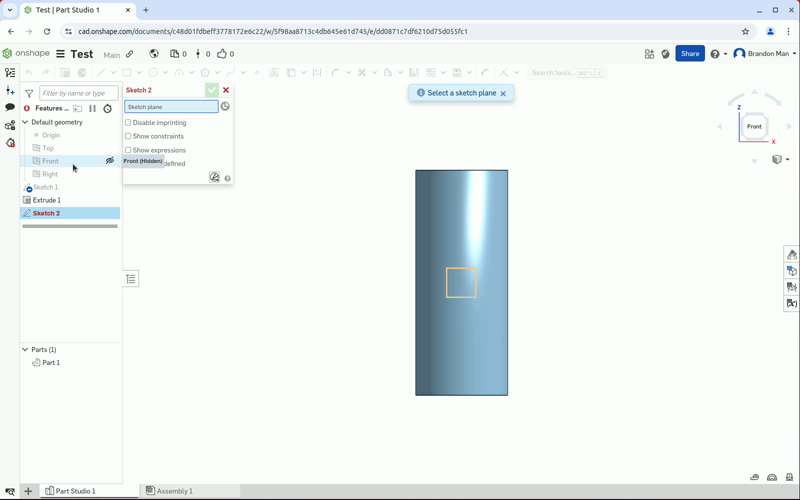
click(73, 163)
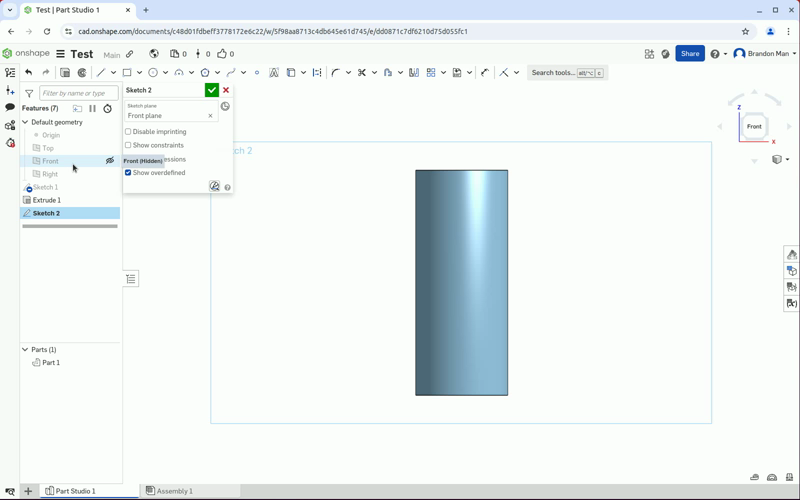
mouse_move(73, 352)
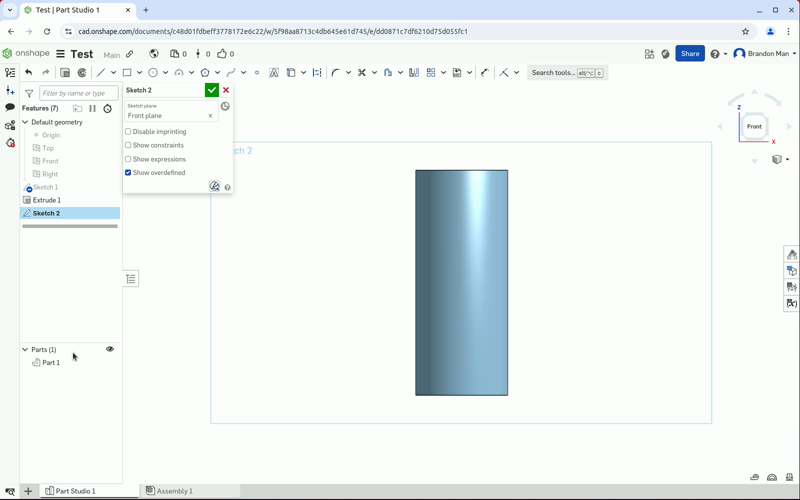
key(y)
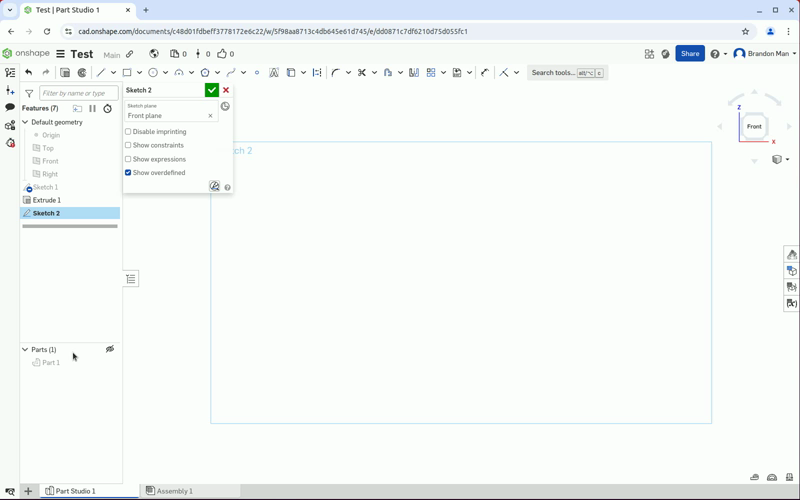
key(l)
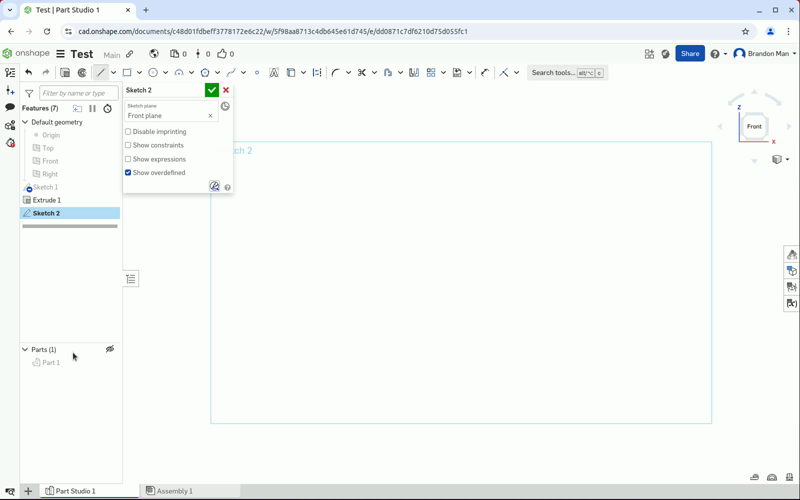
key_down(shift)
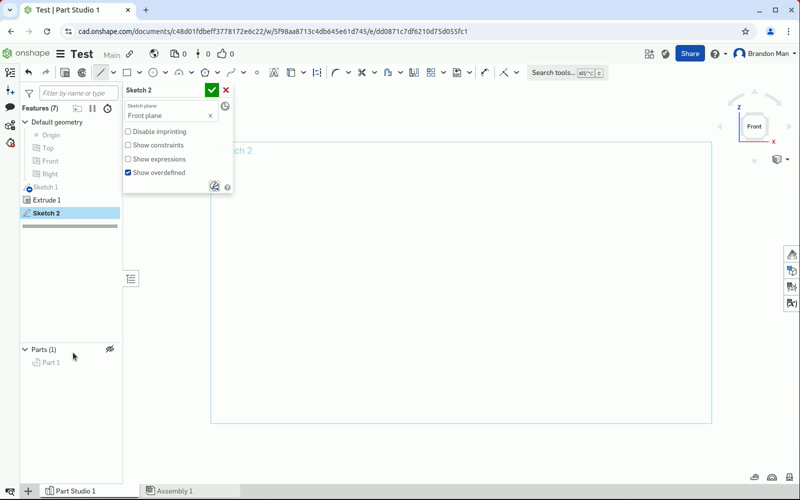
mouse_move(470, 213)
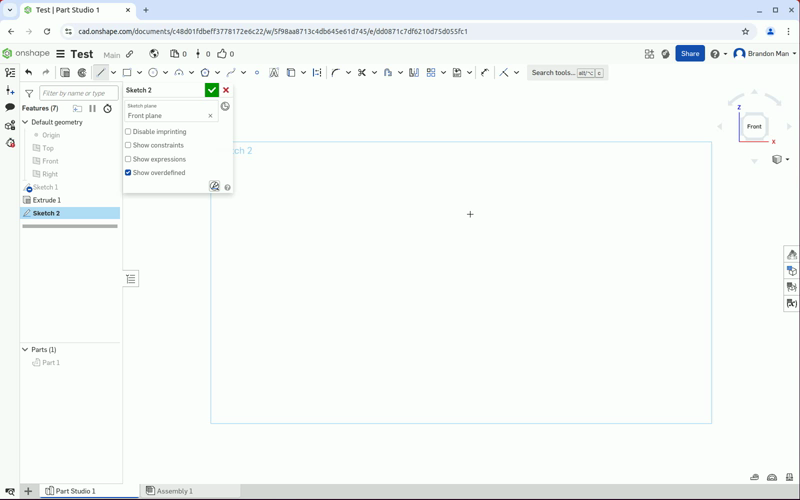
click(470, 213)
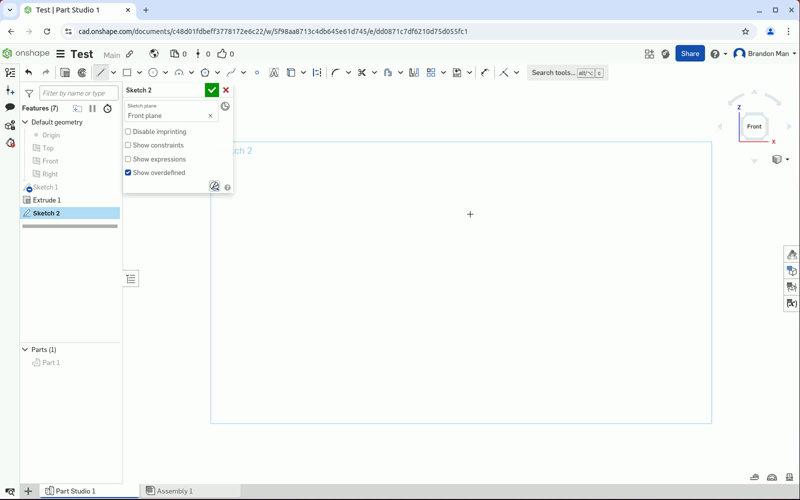
key_up(shift)
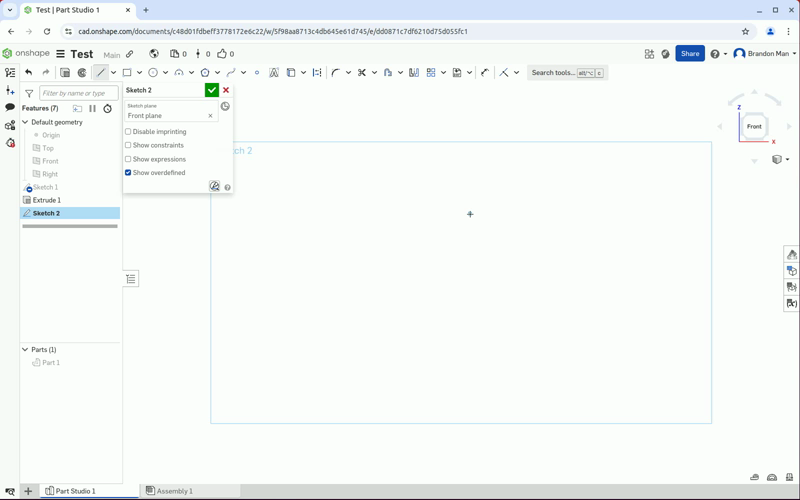
key_down(shift)
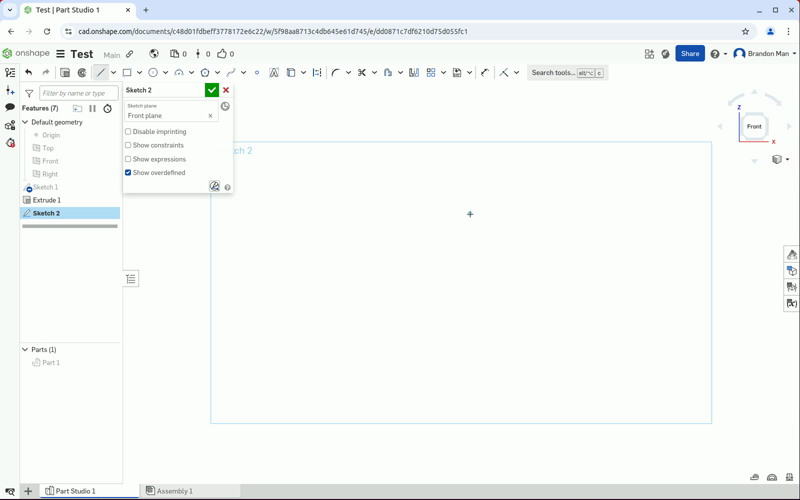
mouse_move(500, 213)
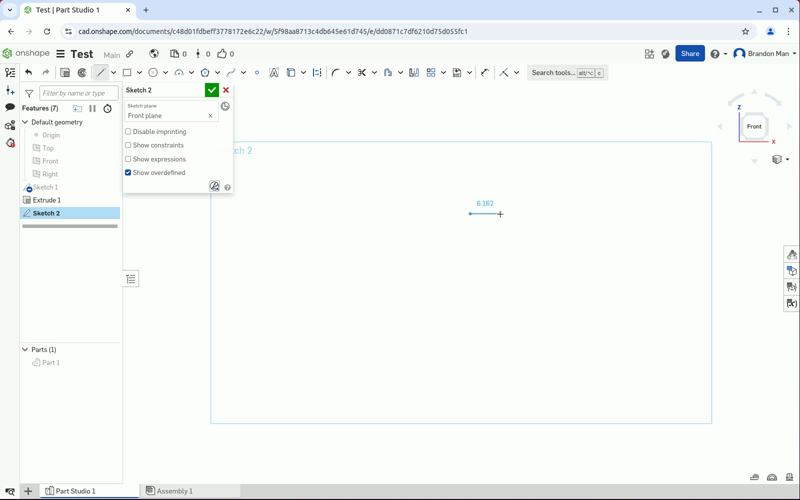
mouse_move(505, 213)
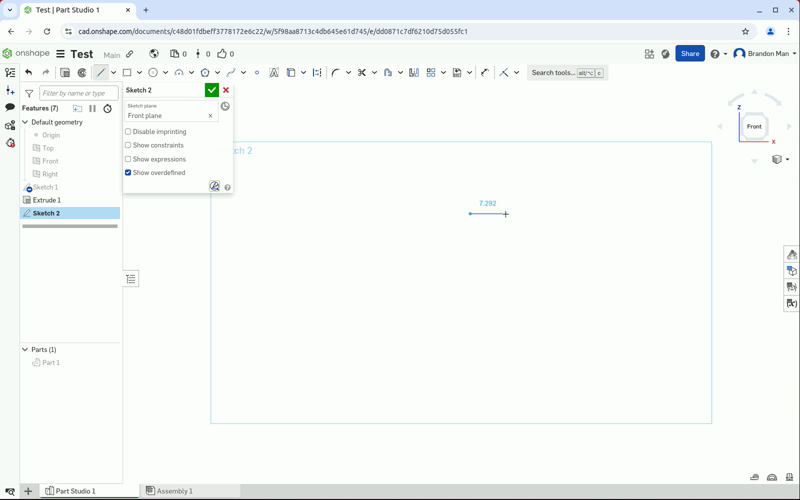
click(505, 213)
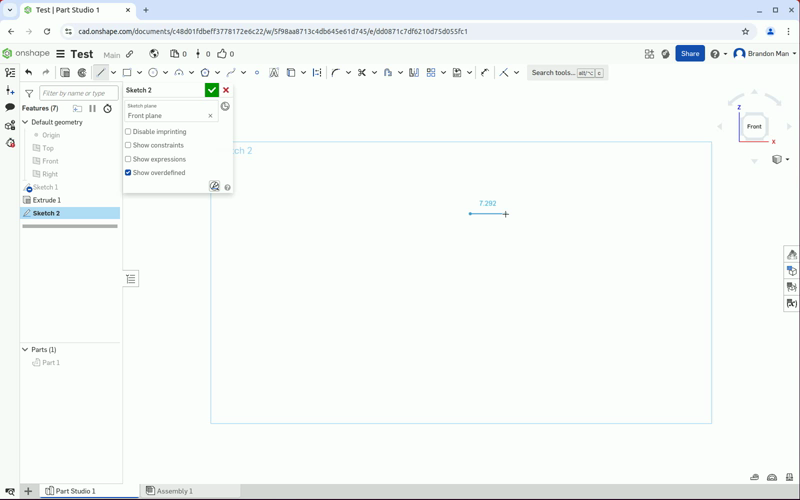
key_up(shift)
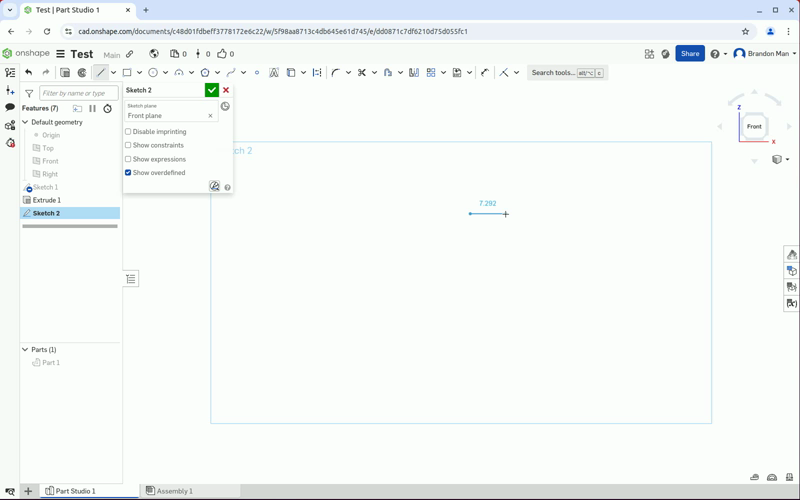
key_down(shift)
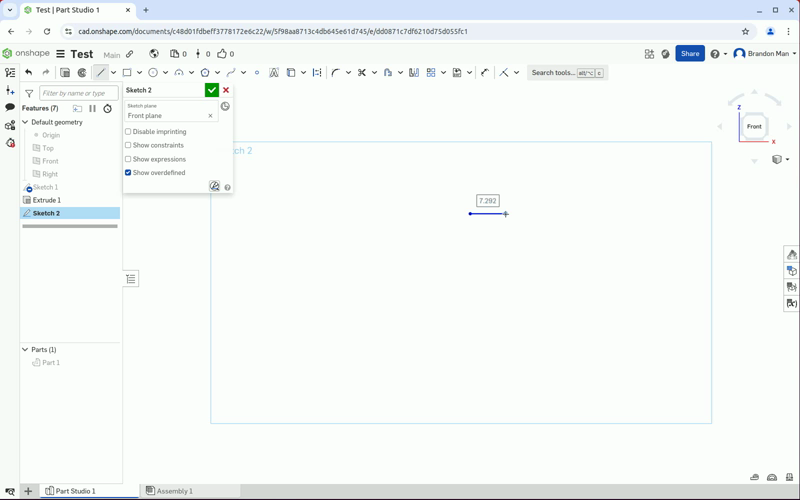
mouse_move(535, 213)
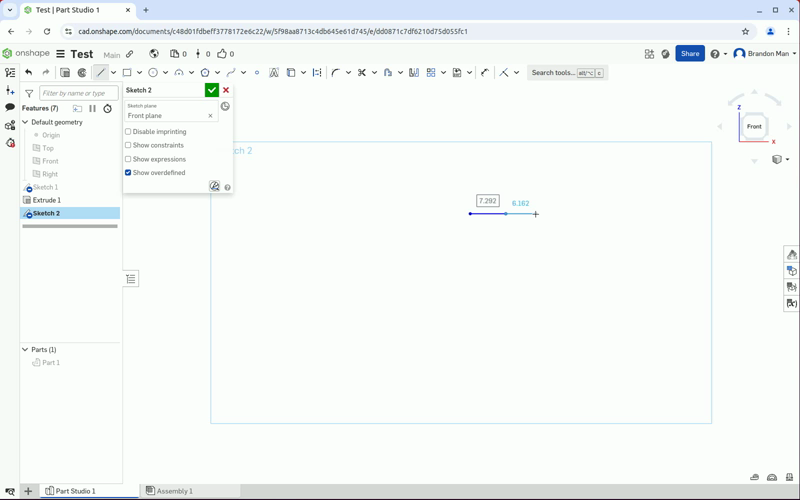
mouse_move(505, 169)
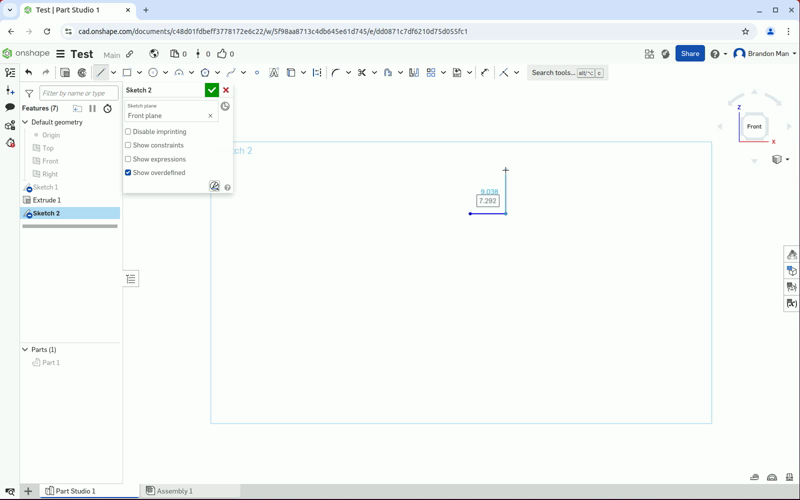
click(505, 169)
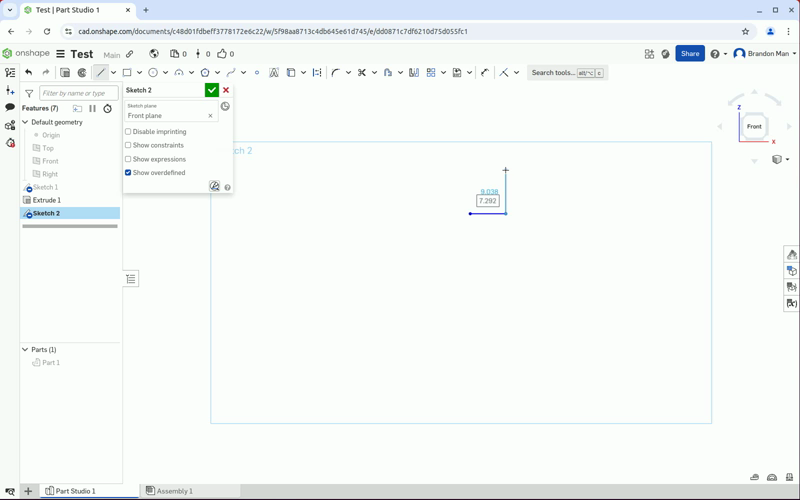
key_up(shift)
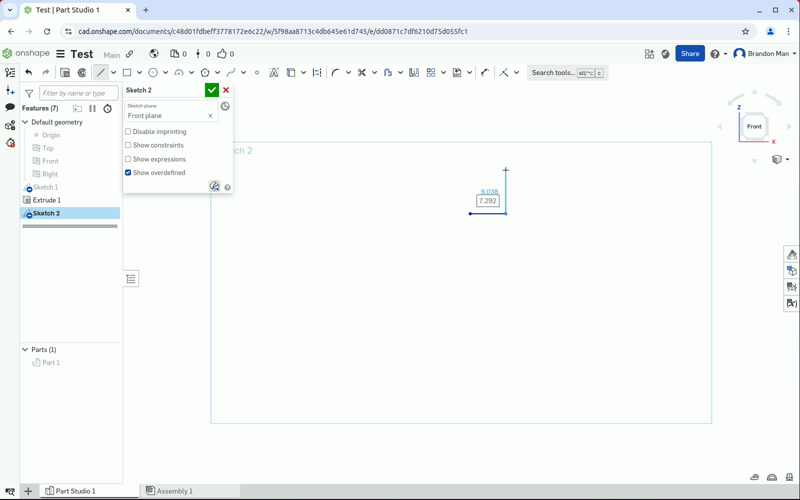
key_down(shift)
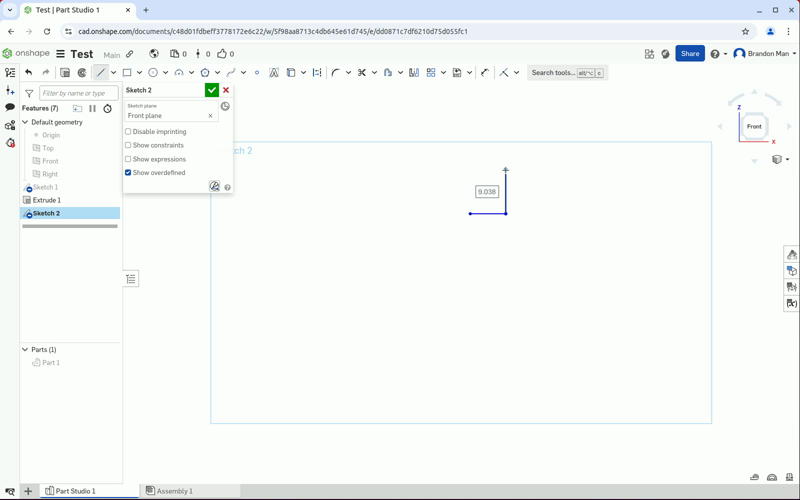
mouse_move(535, 169)
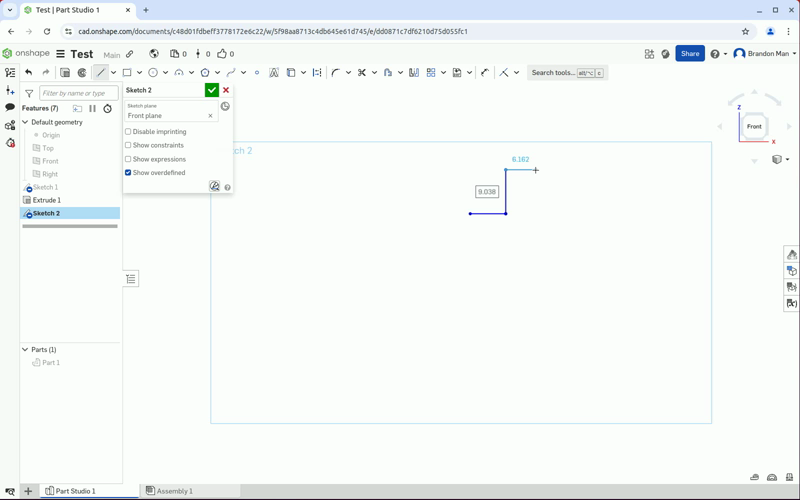
mouse_move(470, 169)
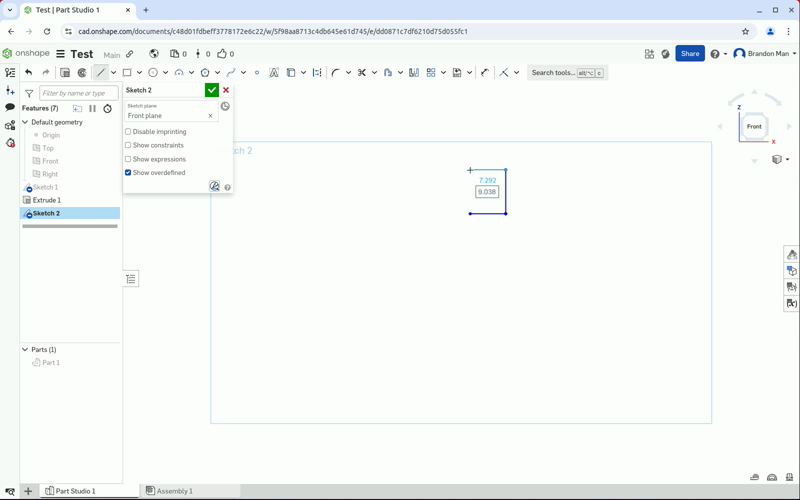
click(470, 169)
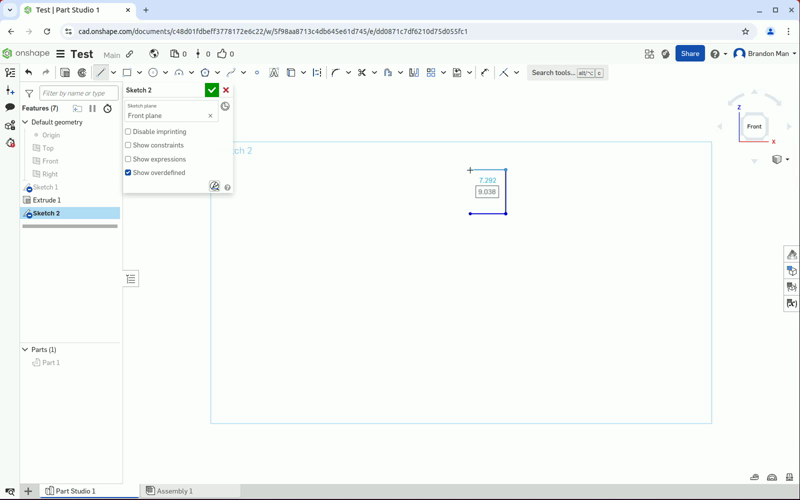
key_up(shift)
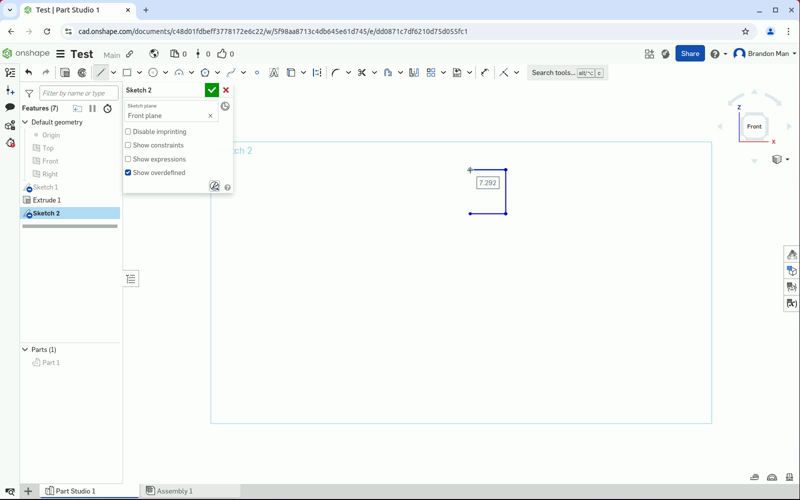
mouse_move(500, 169)
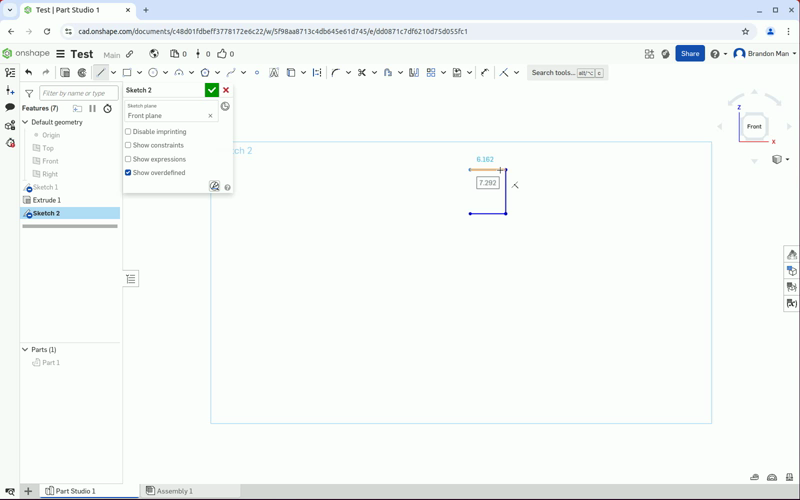
key_down(shift)
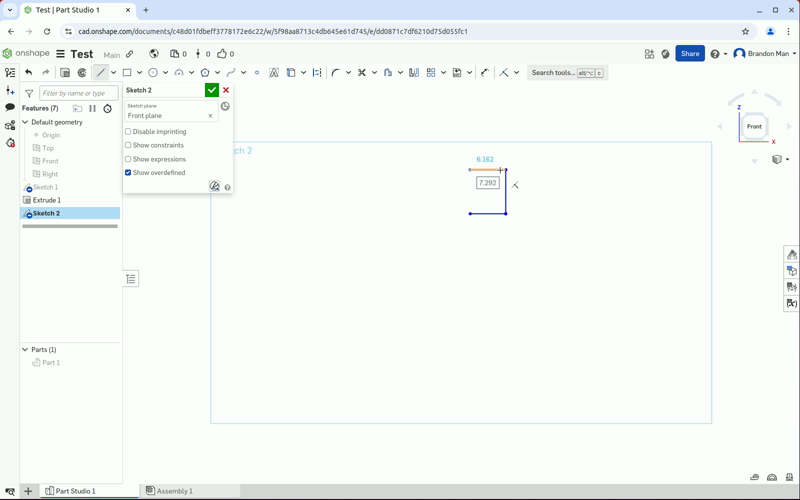
mouse_move(470, 213)
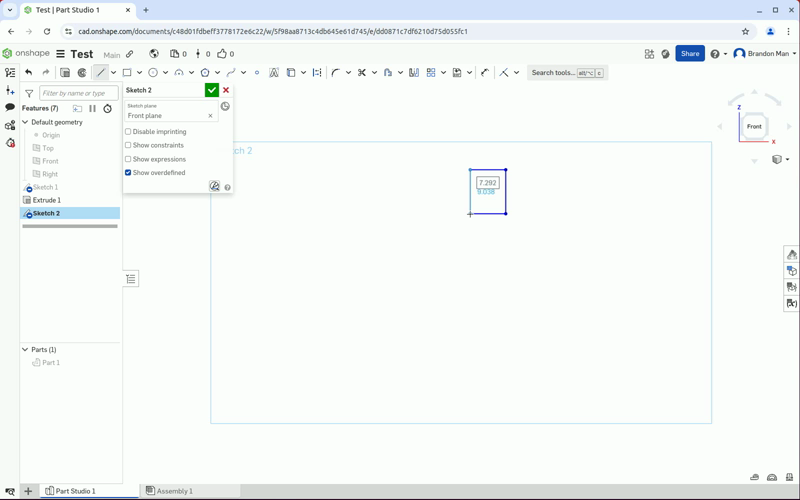
key_up(shift)
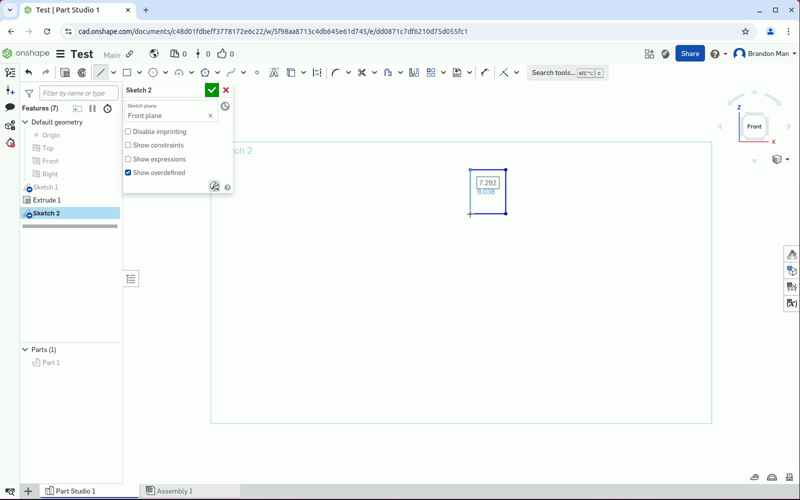
click(470, 213)
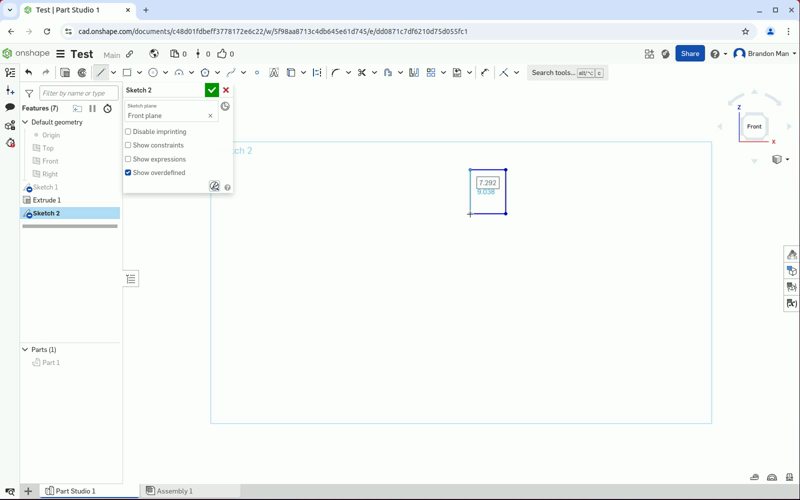
key(esc)
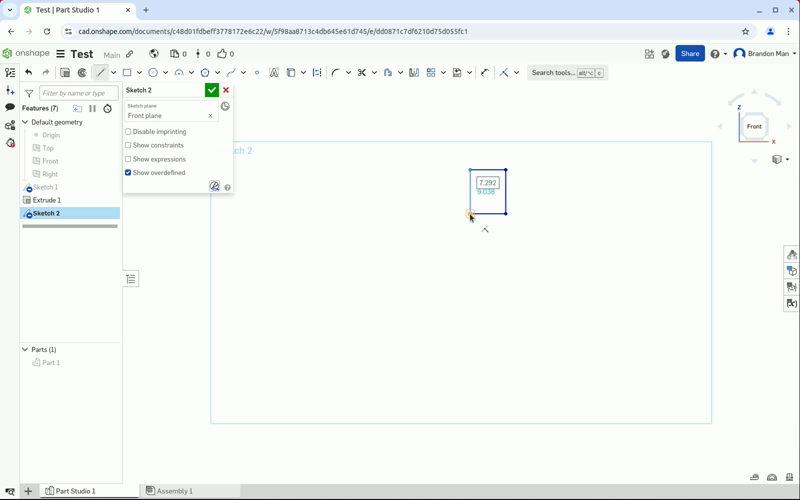
mouse_move(481, 210)
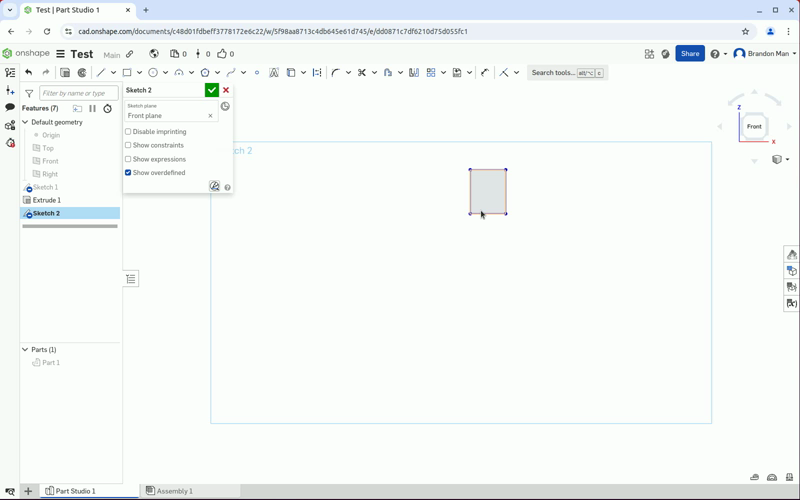
scroll(6)
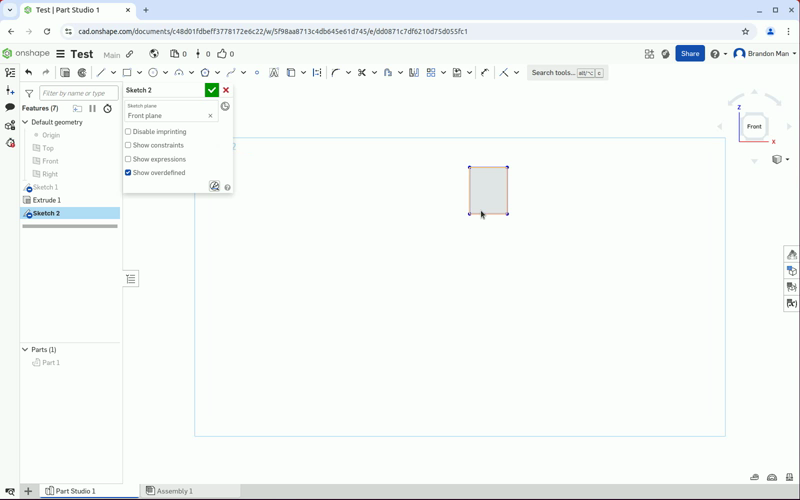
scroll(6)
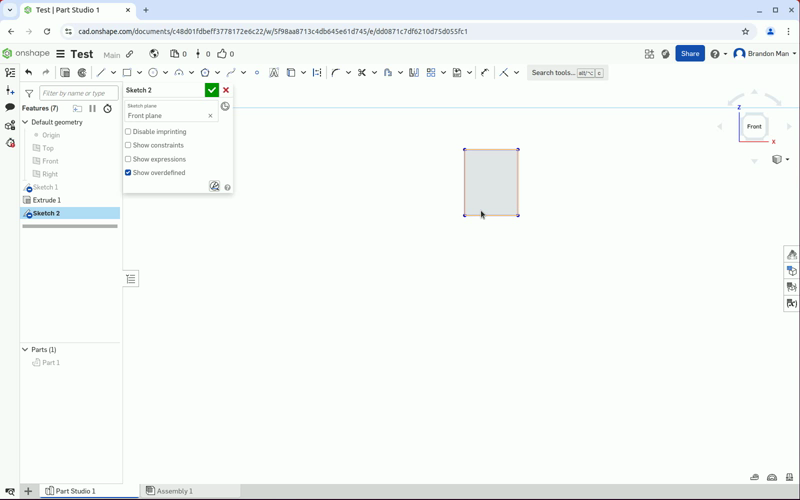
scroll(6)
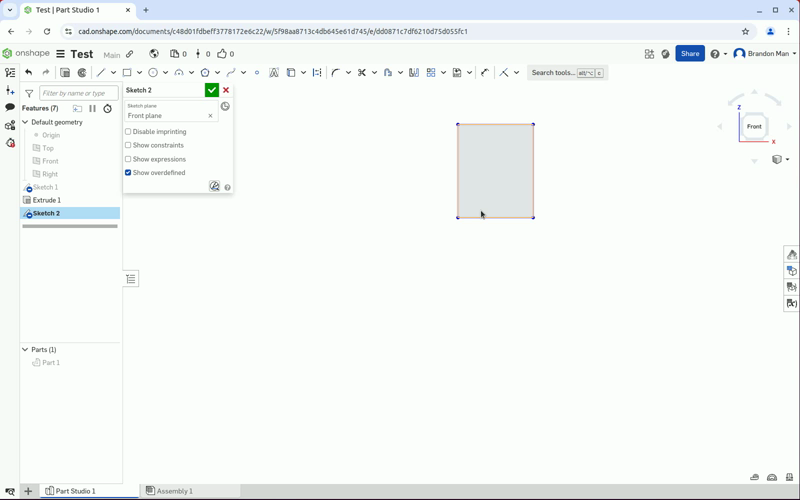
scroll(6)
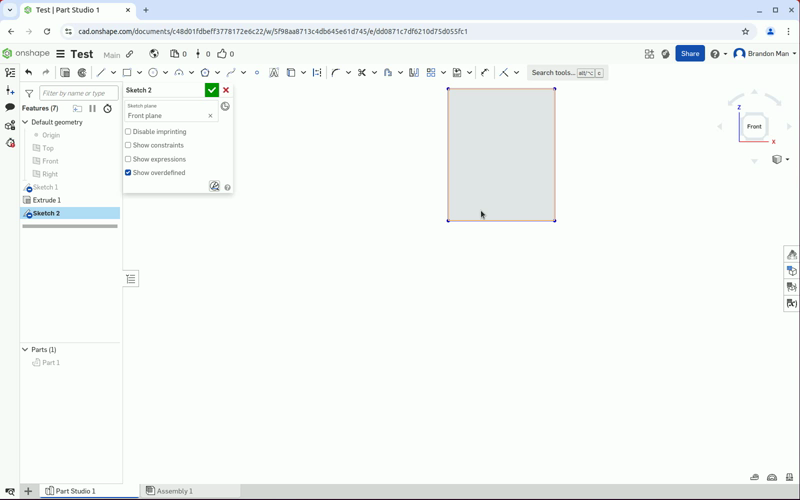
scroll(6)
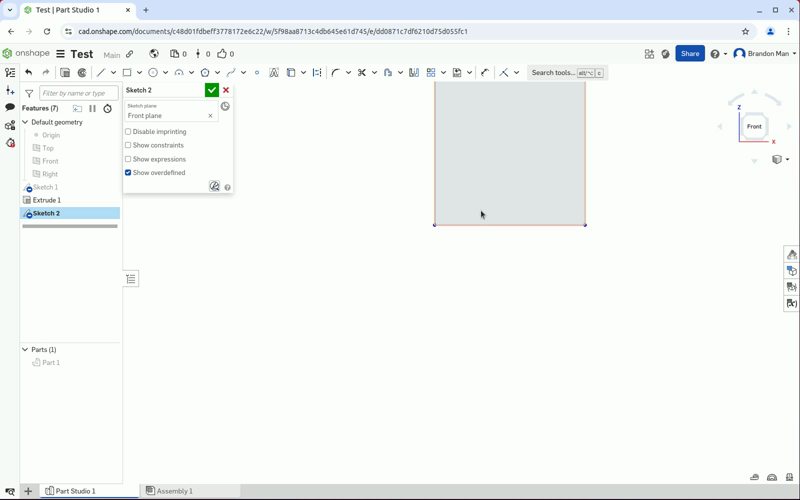
scroll(6)
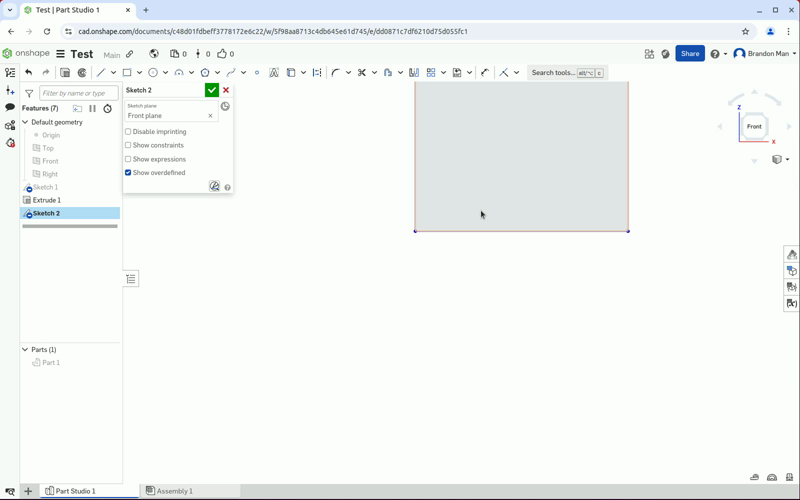
scroll(6)
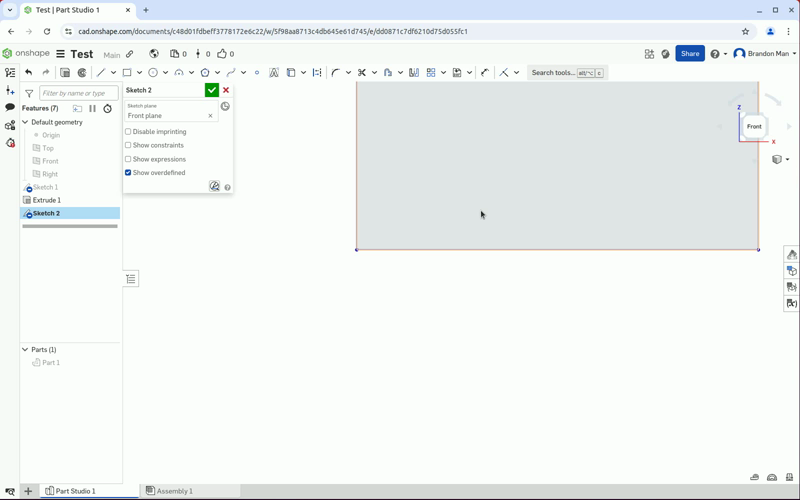
click(481, 210)
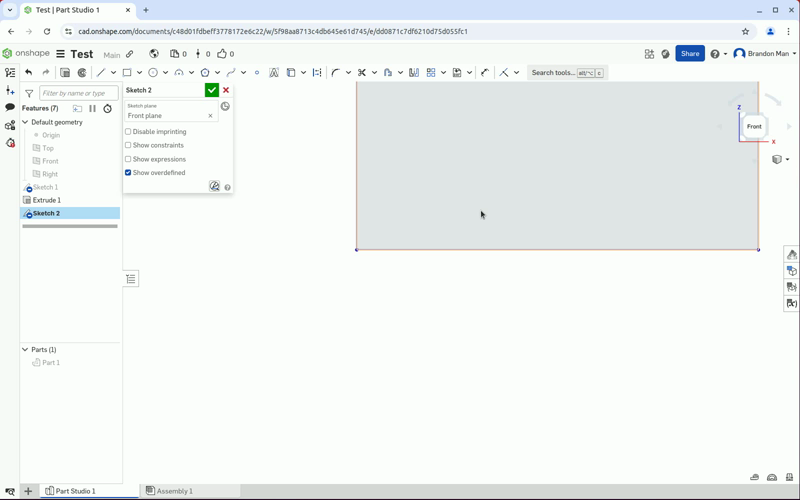
scroll(-6)
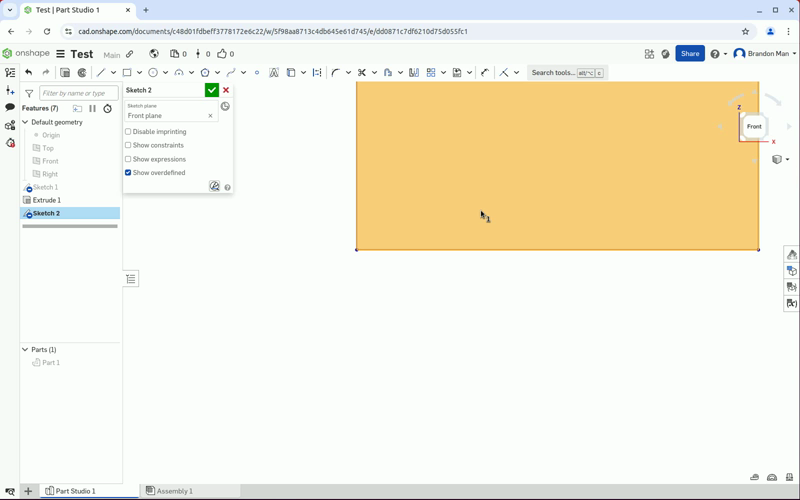
scroll(-6)
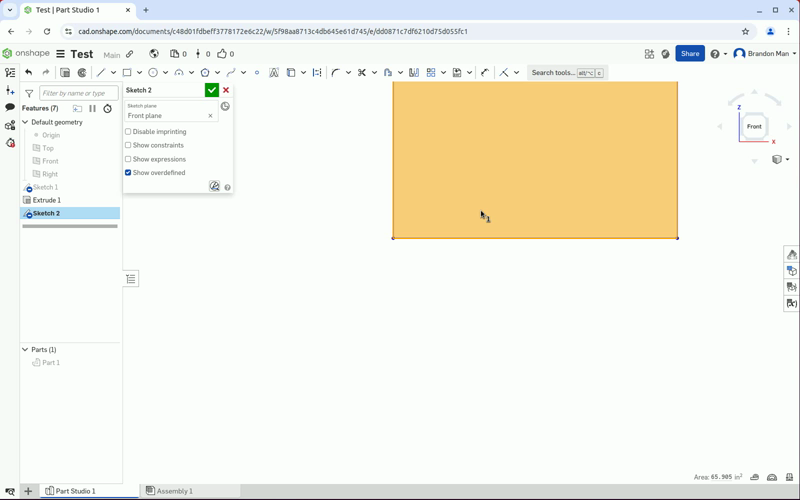
scroll(-6)
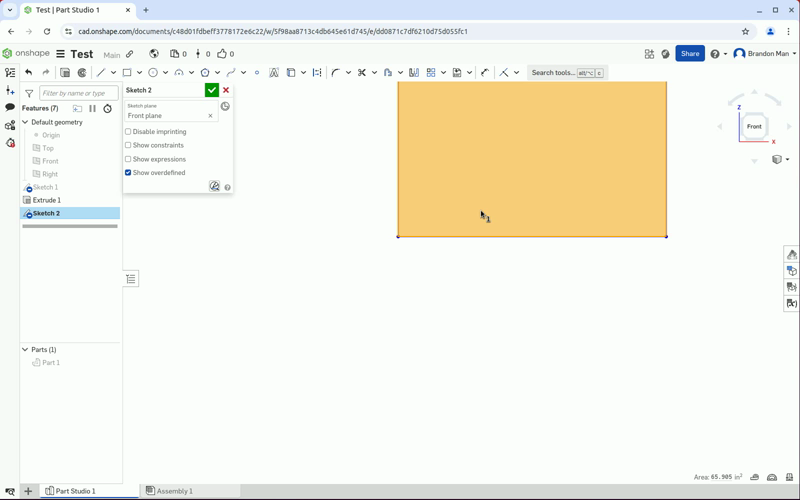
scroll(-6)
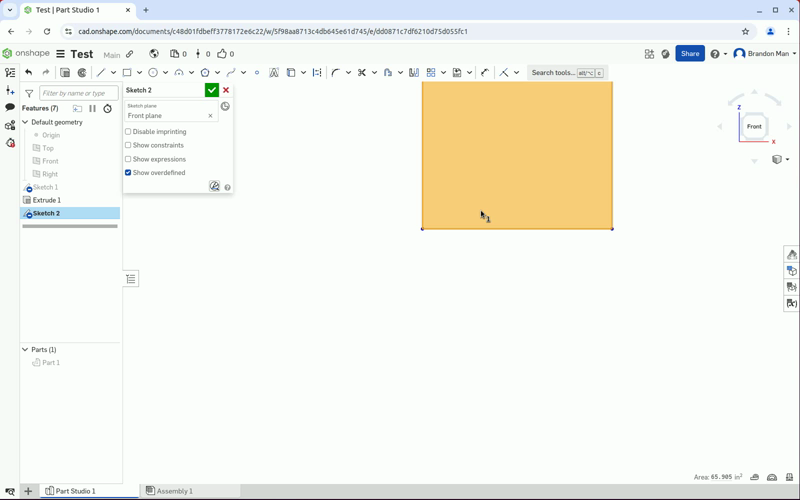
scroll(-6)
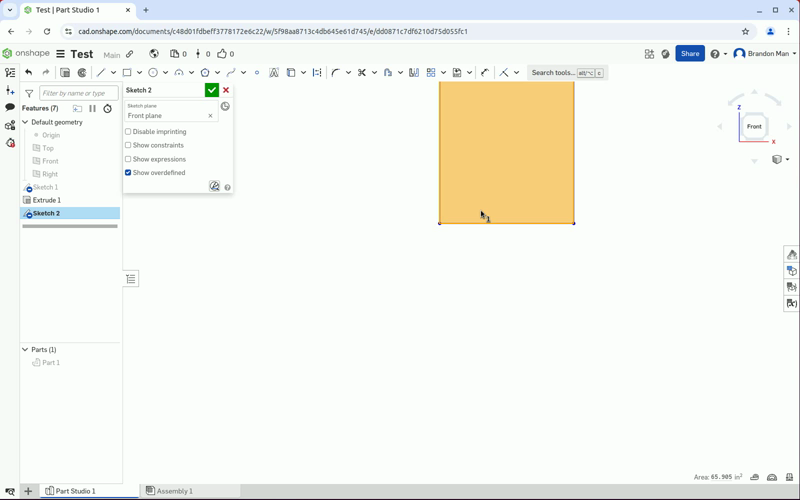
scroll(-6)
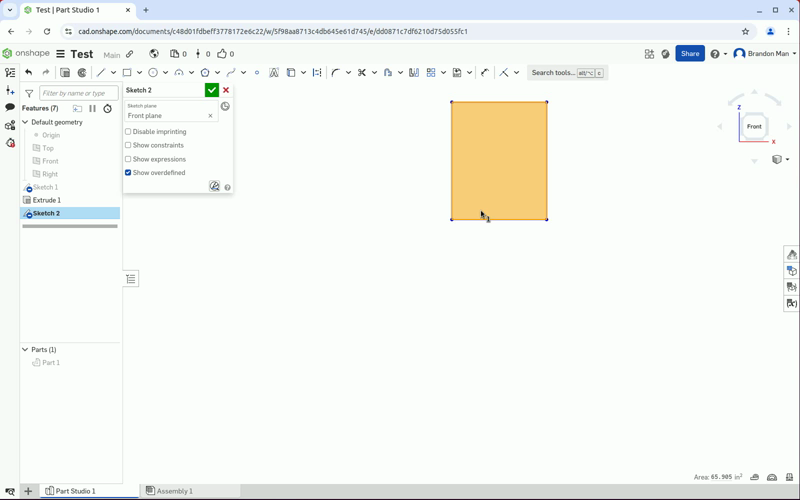
scroll(-6)
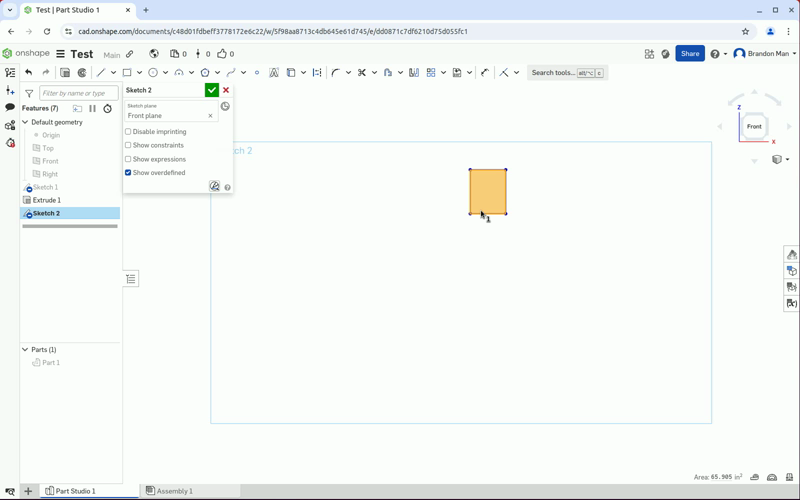
mouse_move(73, 352)
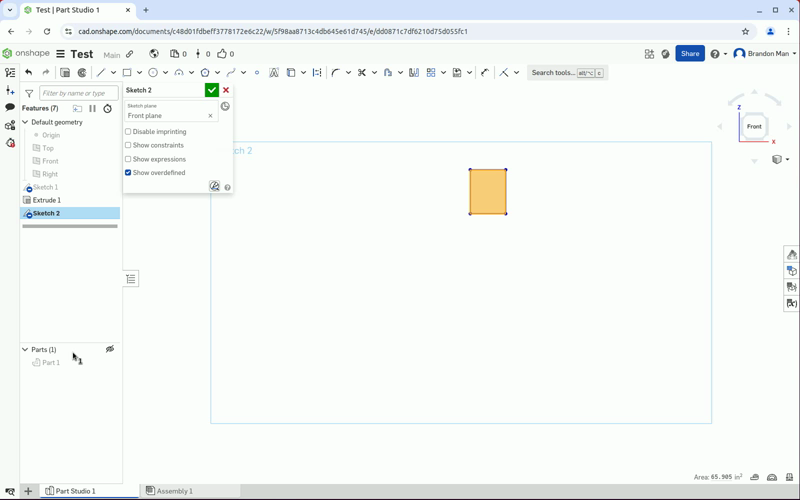
key(shift+y)
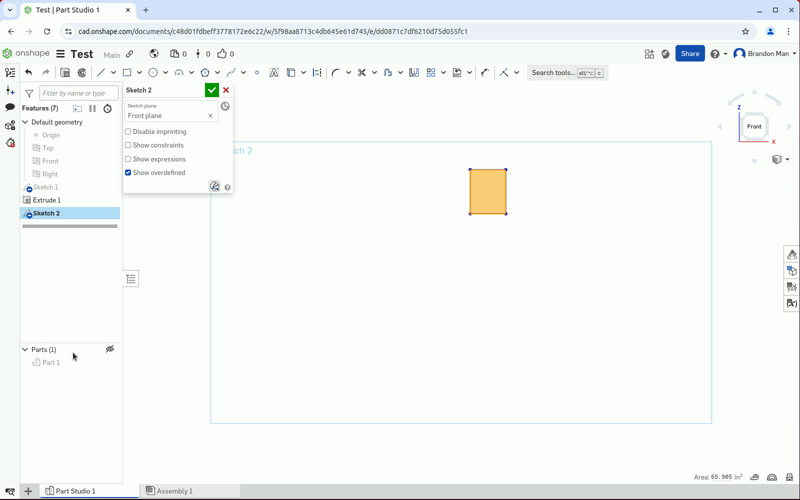
key(shift+e)
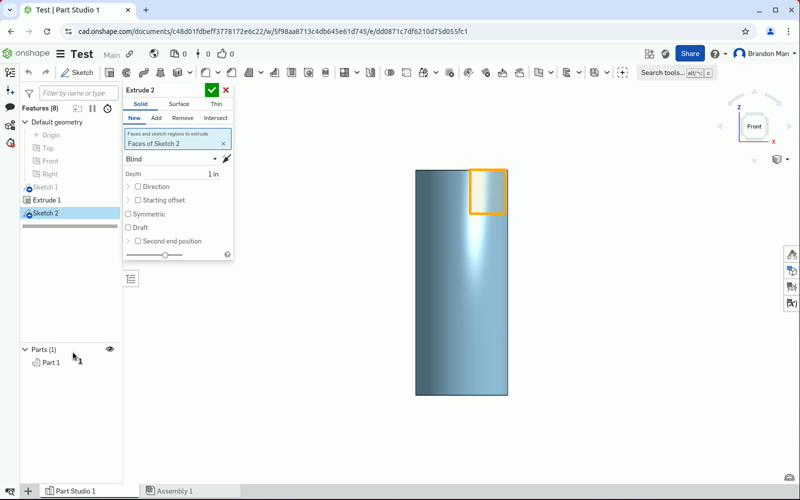
mouse_move(143, 106)
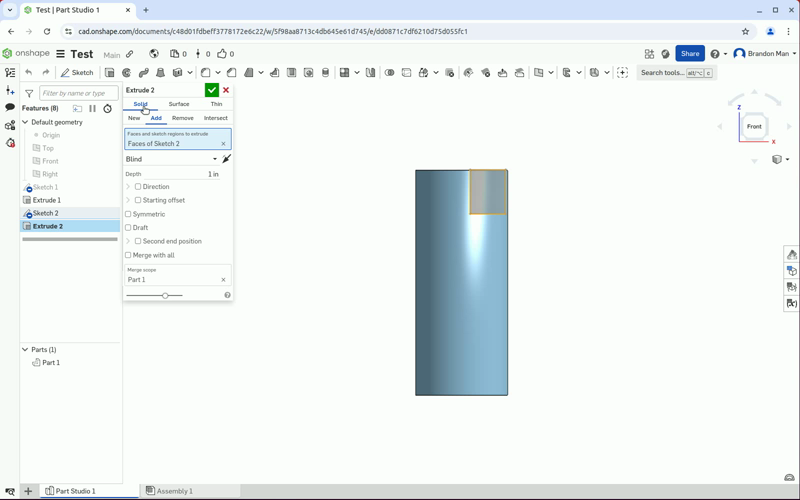
click(143, 106)
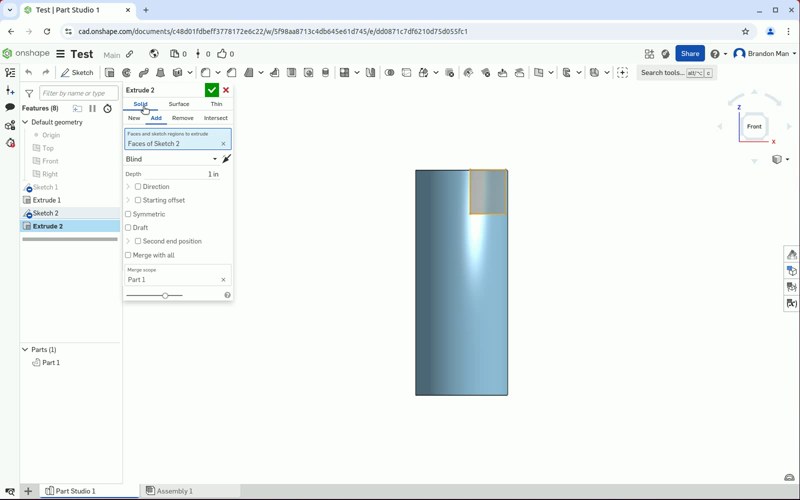
mouse_move(186, 120)
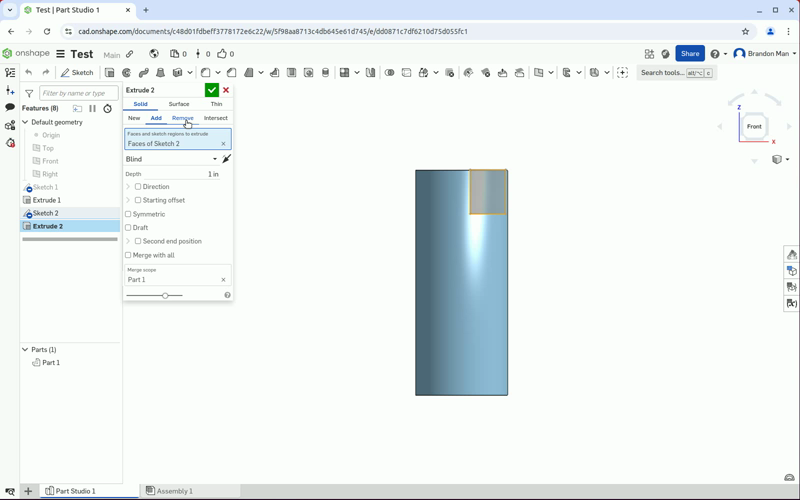
click(186, 120)
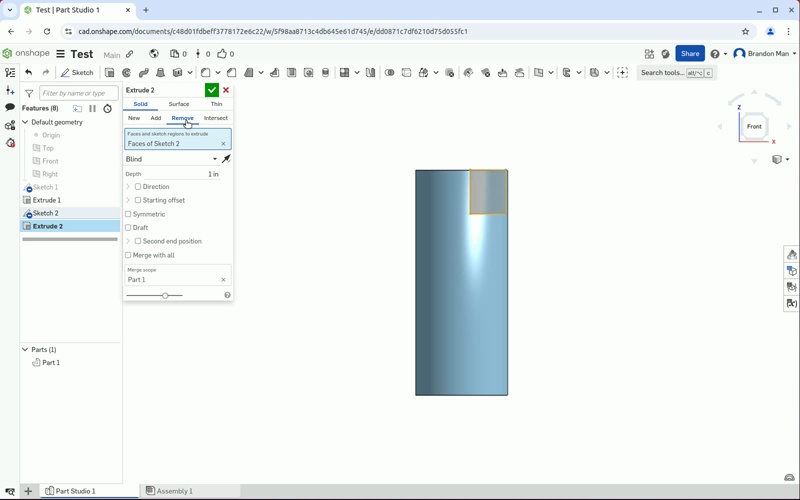
key(tab, 4)
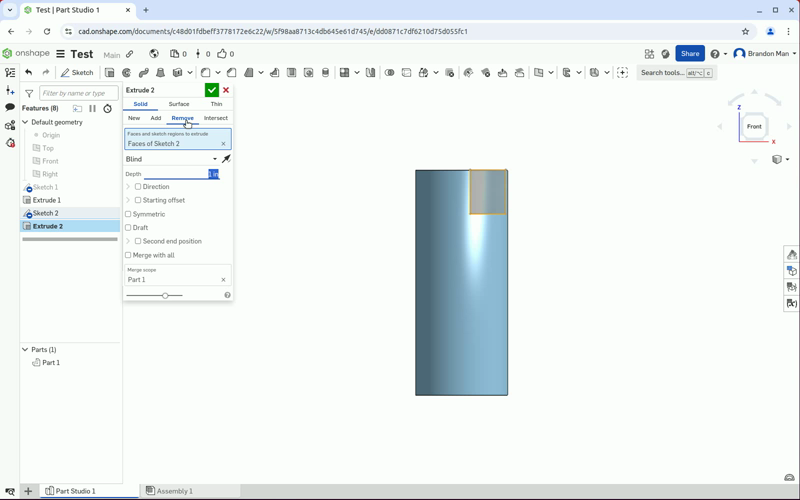
text(-46.216)
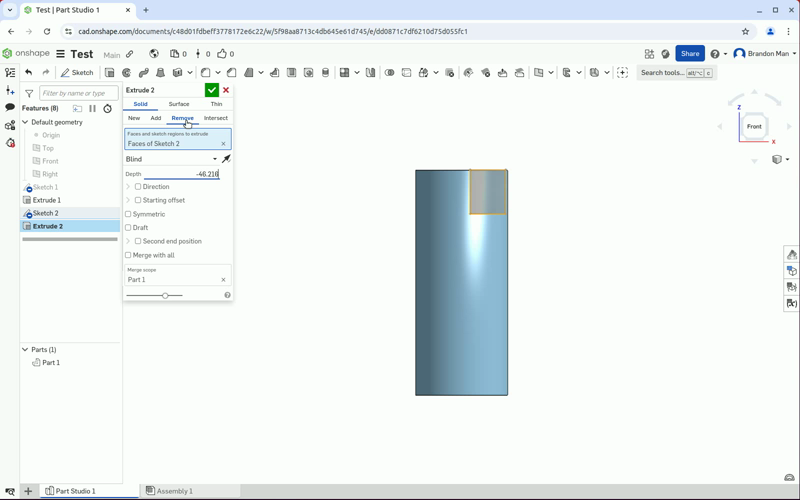
key(tab, 3)
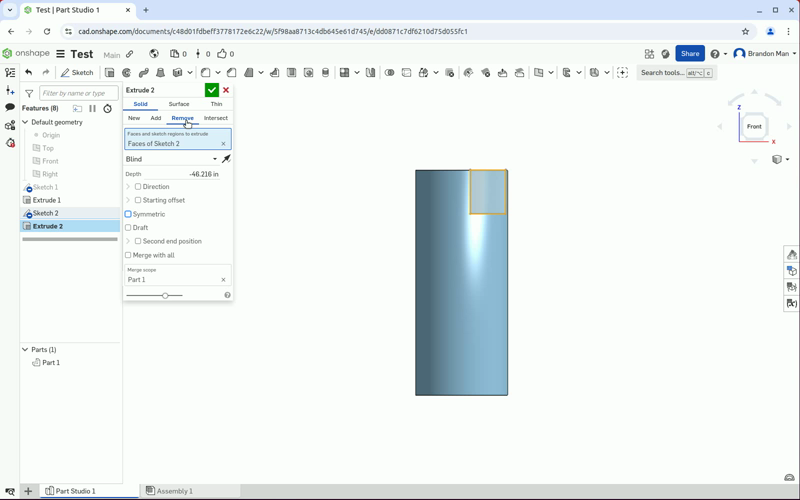
key(space)
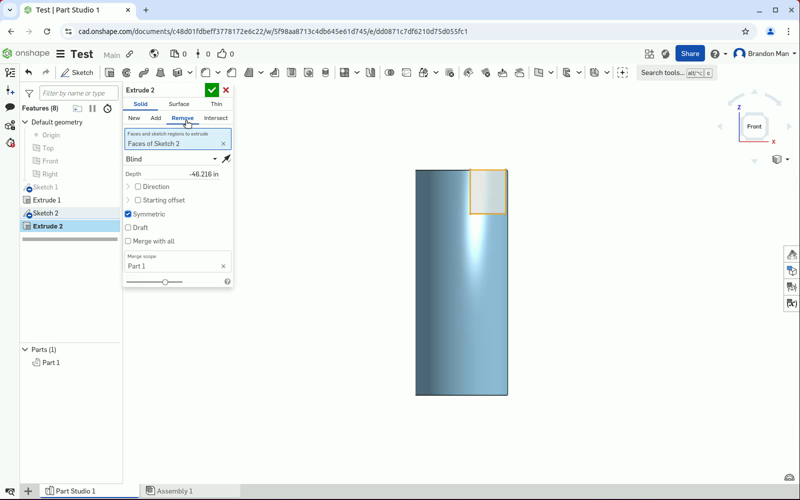
key(tab, 2)
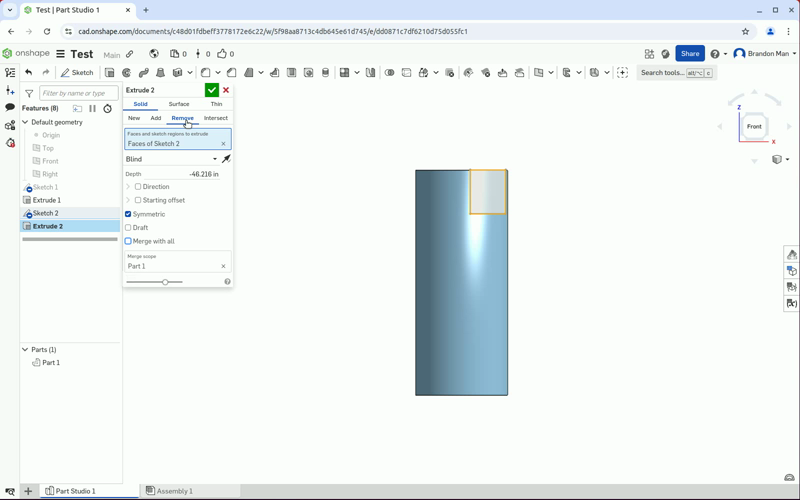
key(space)
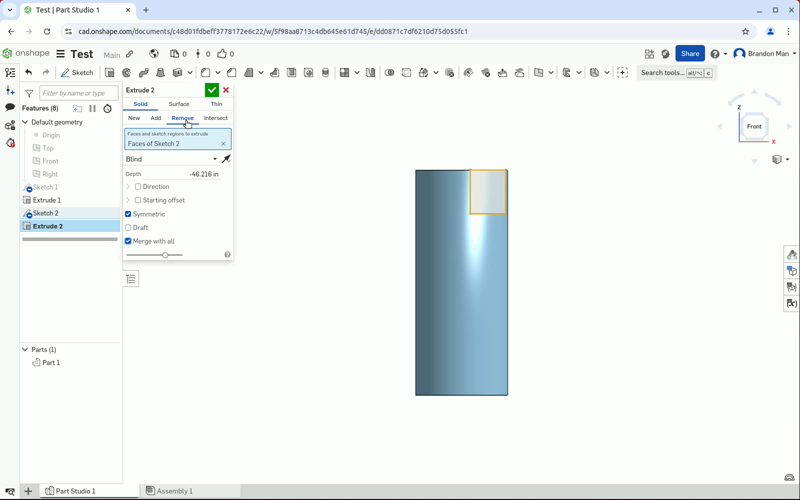
key(enter)
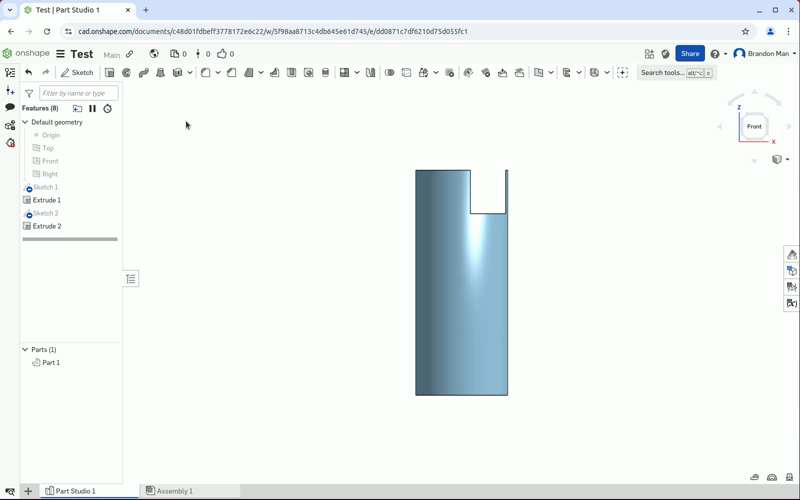
key(shift+h)
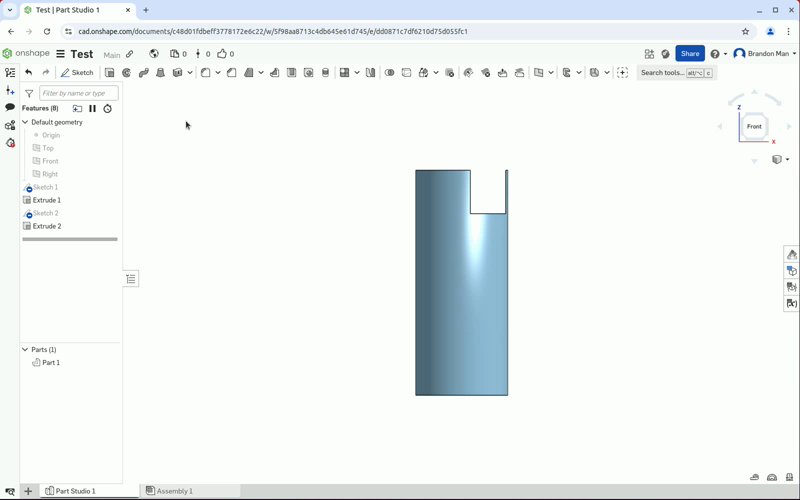
key(shift+h)
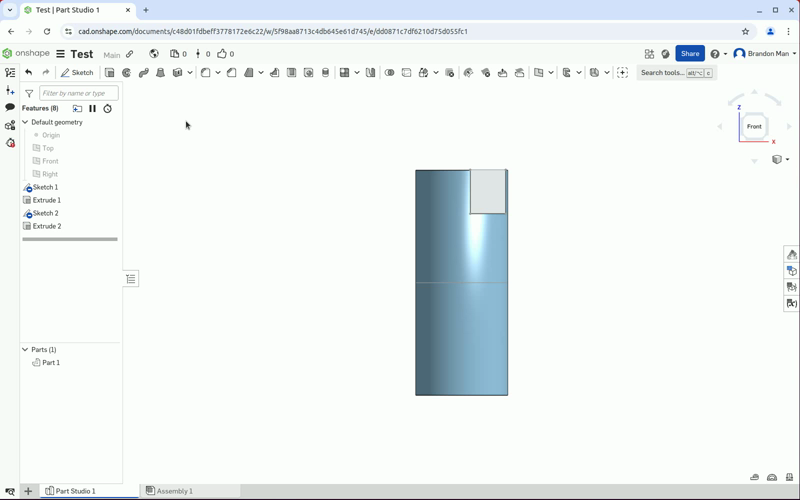
key(shift+7)
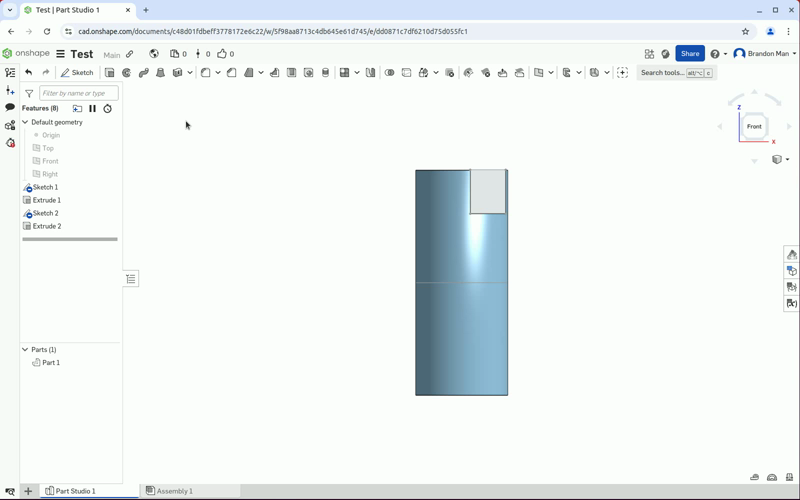
key(left, 2)
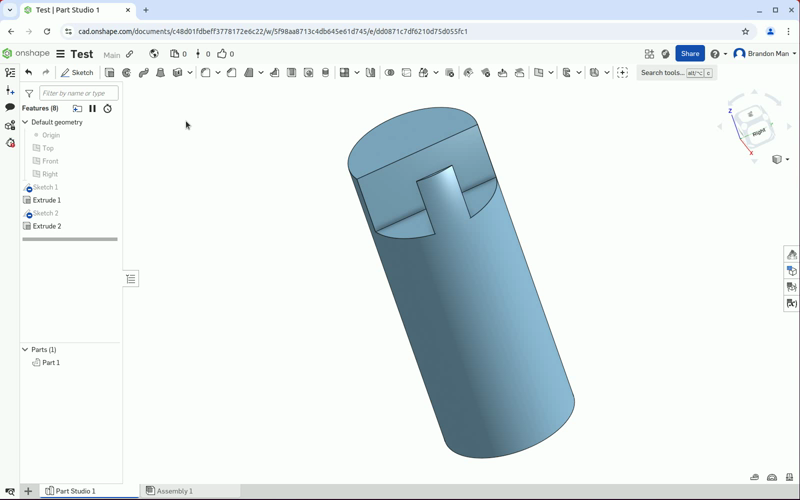
key(down, 2)
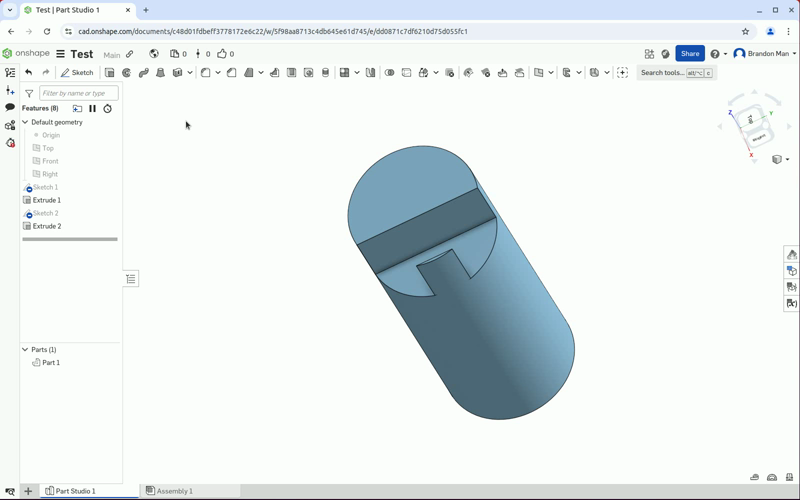
key(up, 2)
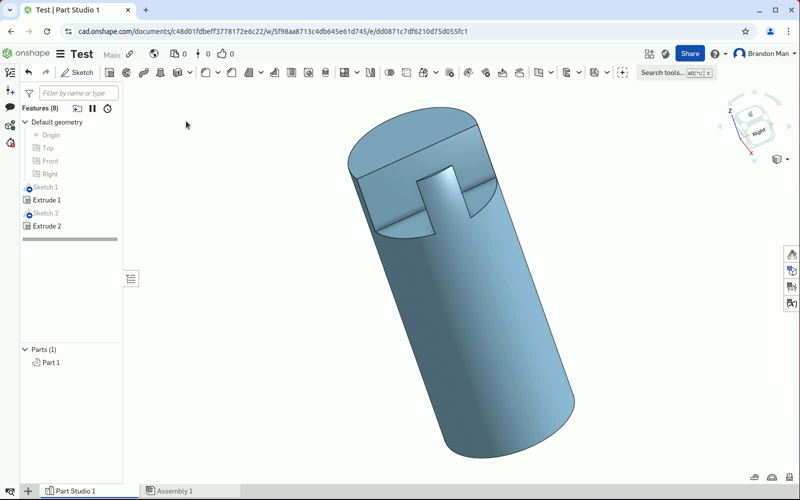
key(right, 2)
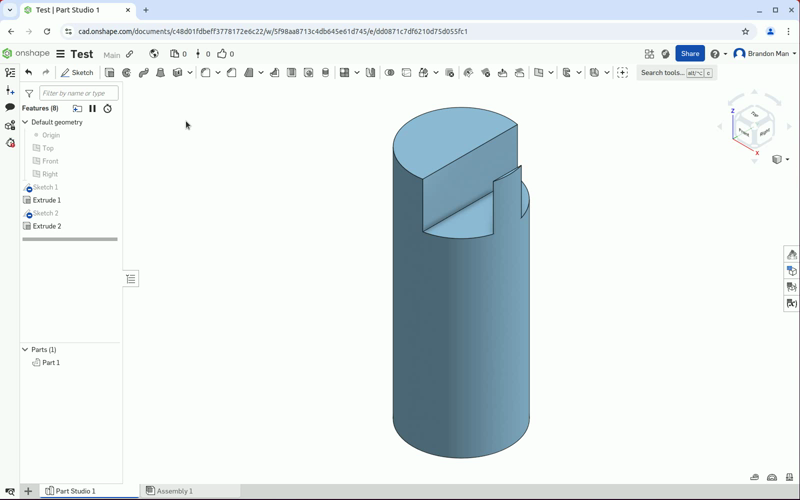
mouse_move(73, 189)
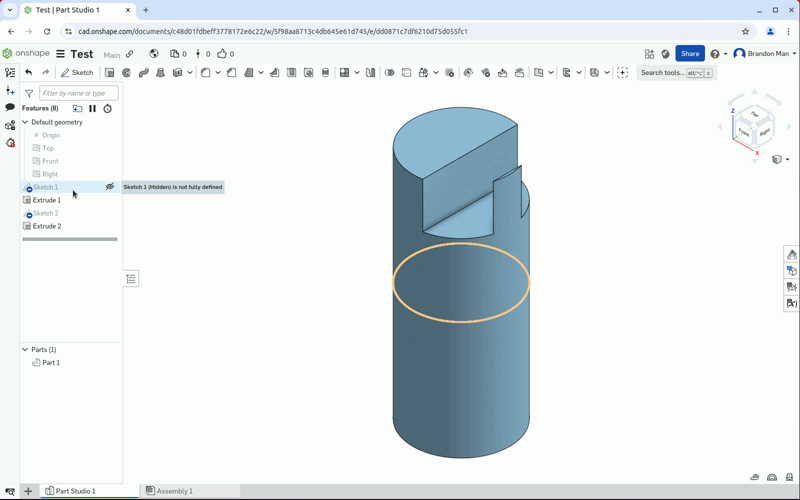
click(73, 189)